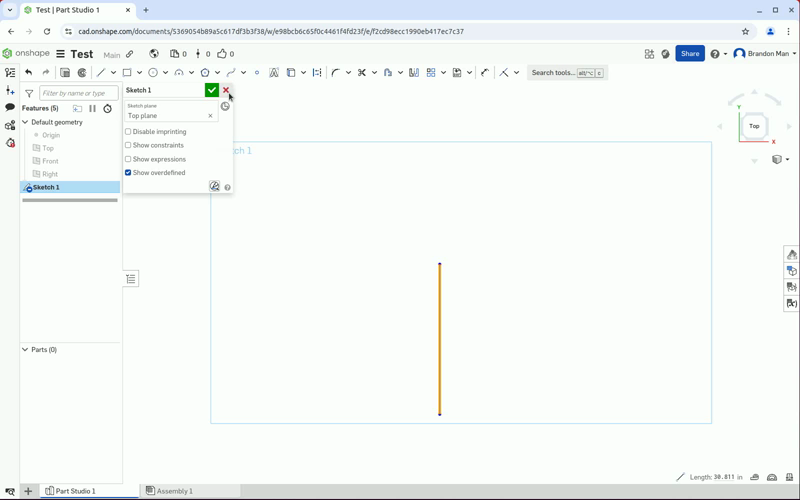
key(shift+h)
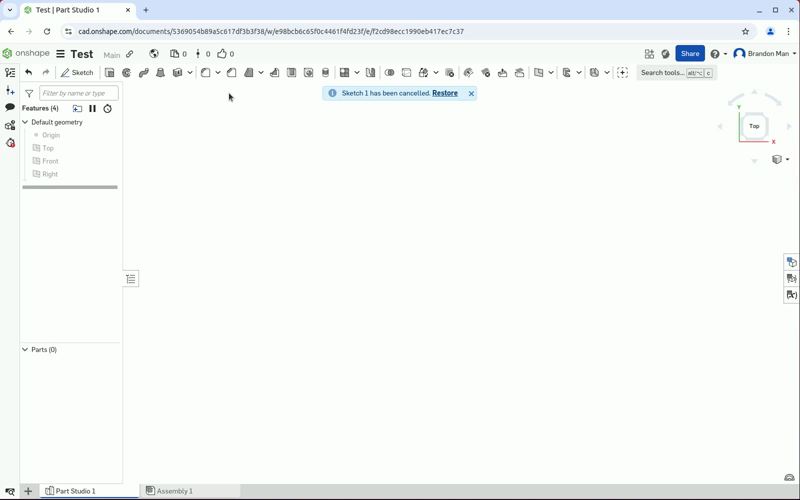
mouse_move(73, 352)
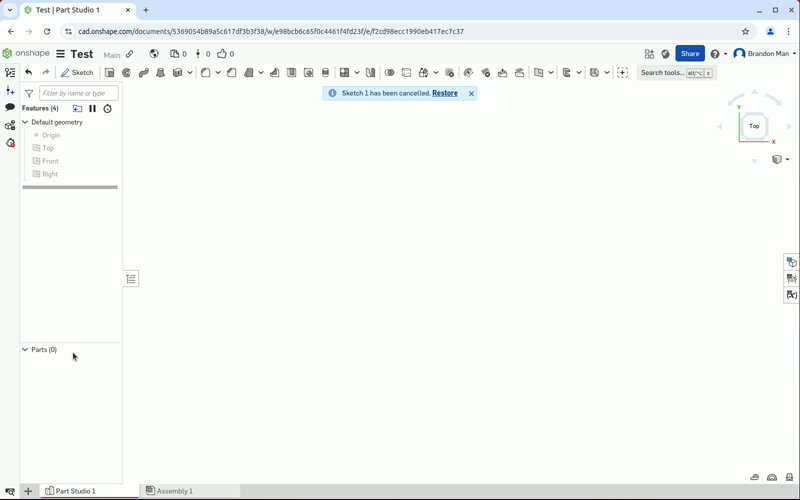
key(y)
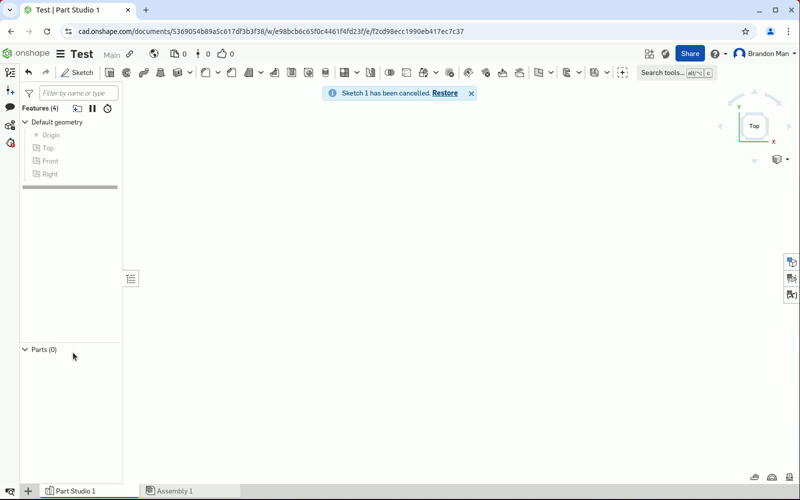
key(shift+p)
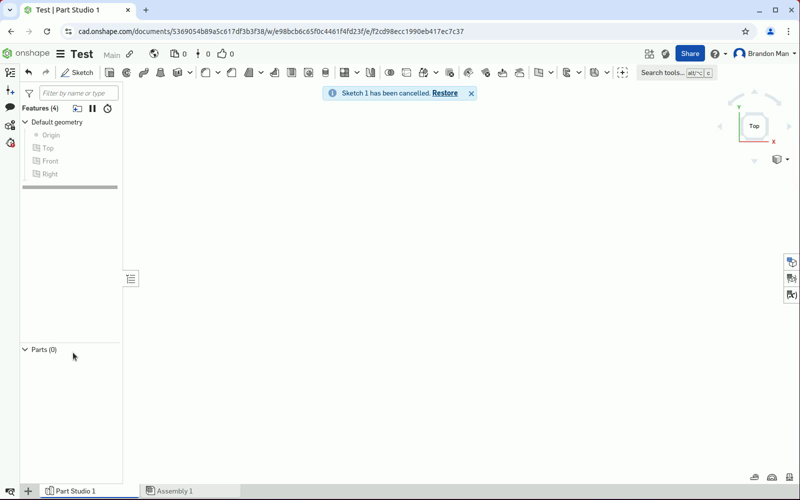
key(space)
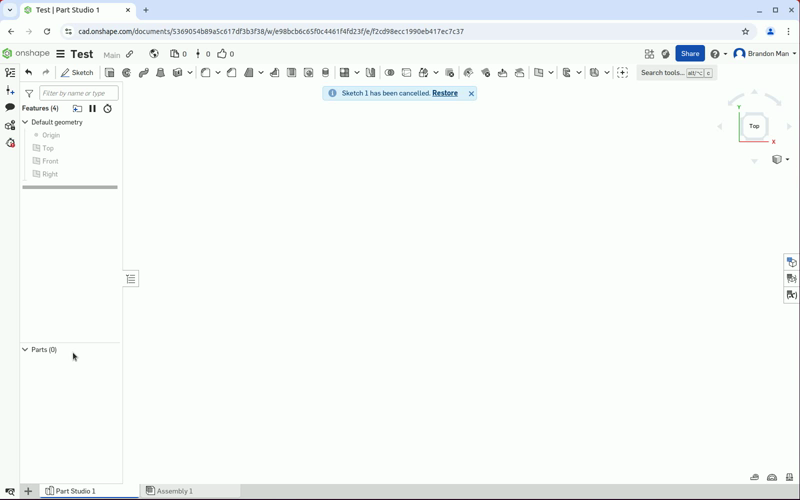
key_down(shift)
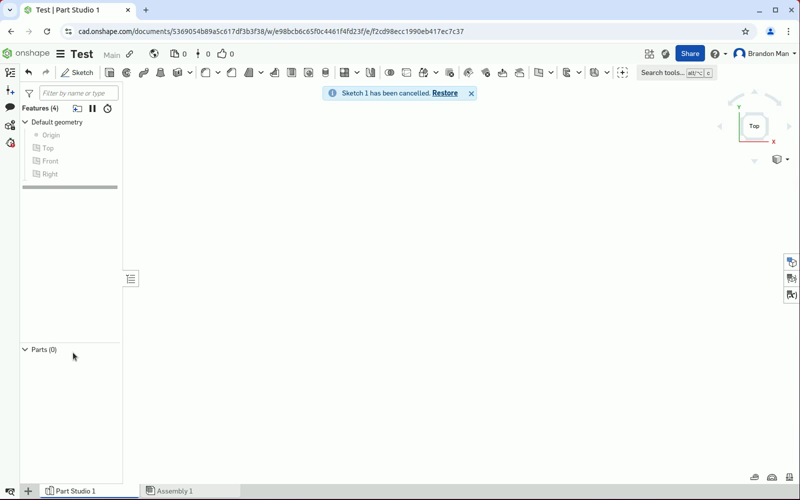
key(up)
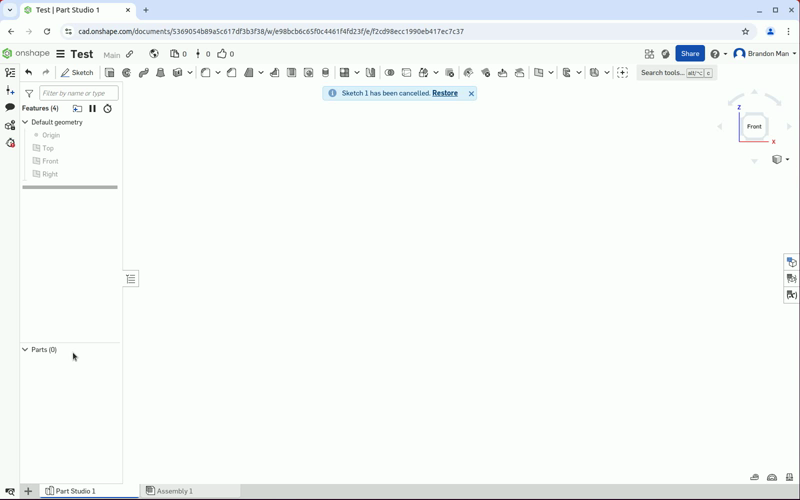
key_up(shift)
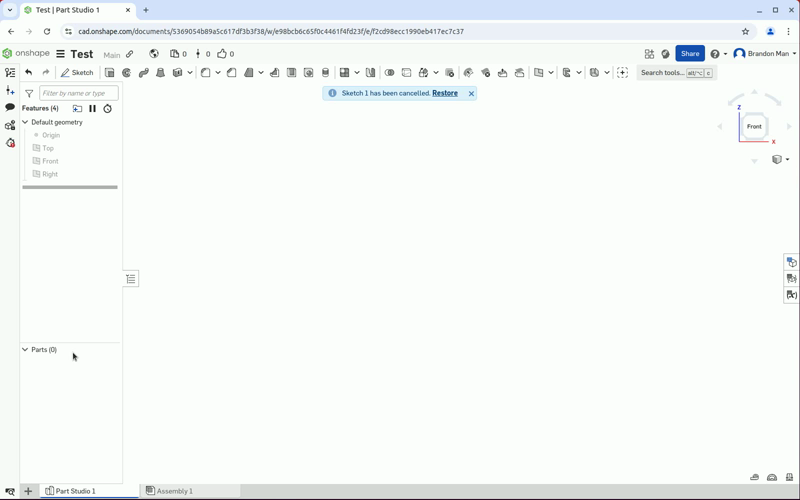
mouse_move(73, 352)
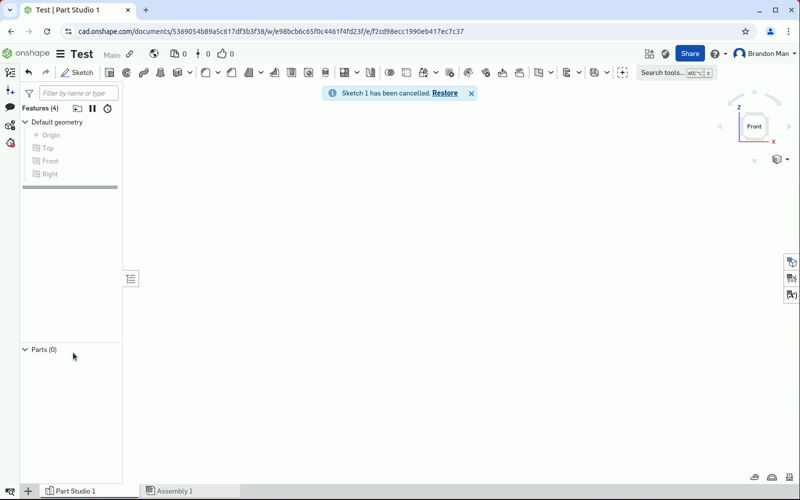
key(shift+y)
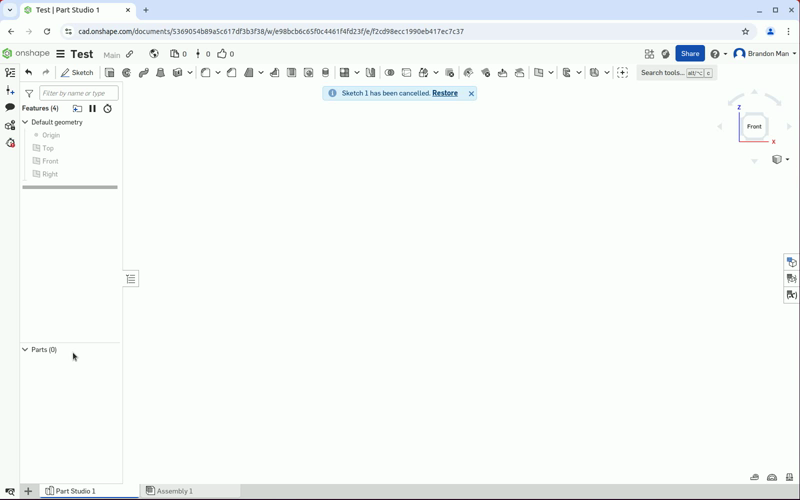
key(shift+s)
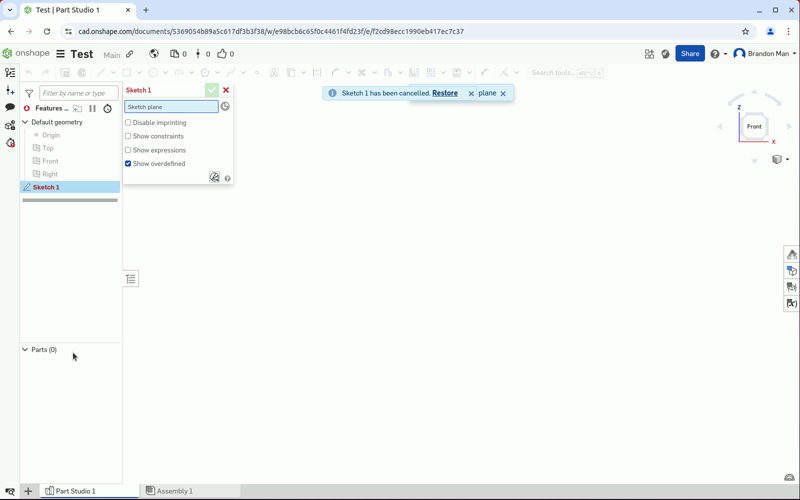
mouse_move(73, 163)
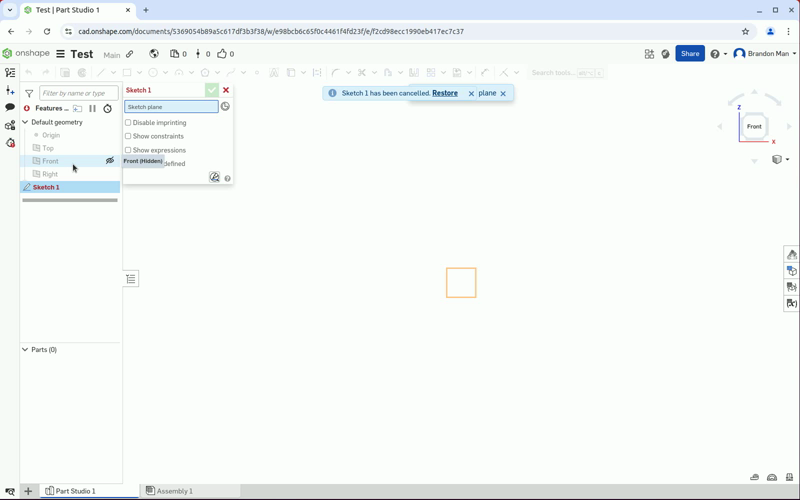
click(73, 163)
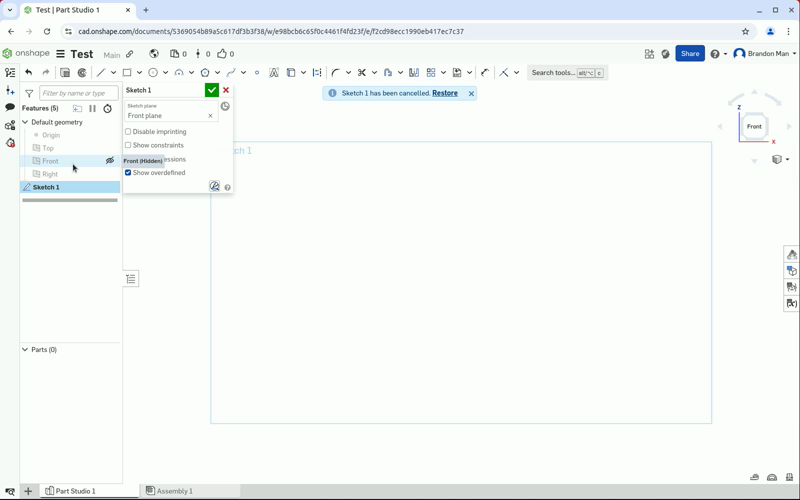
mouse_move(73, 352)
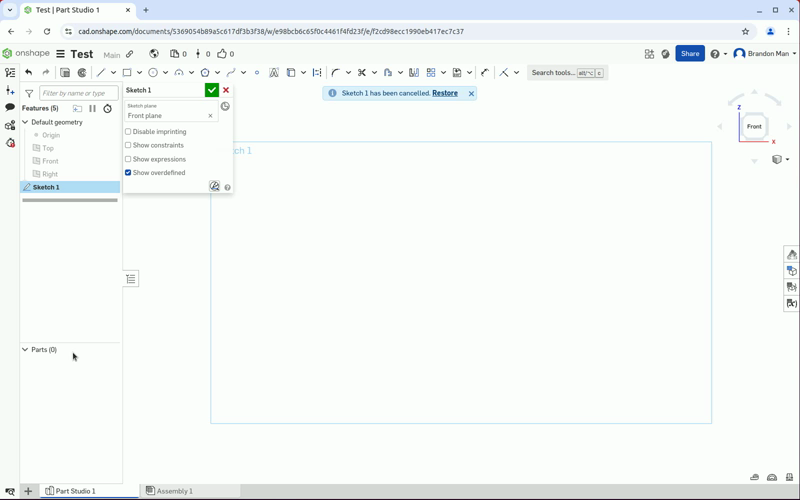
key(y)
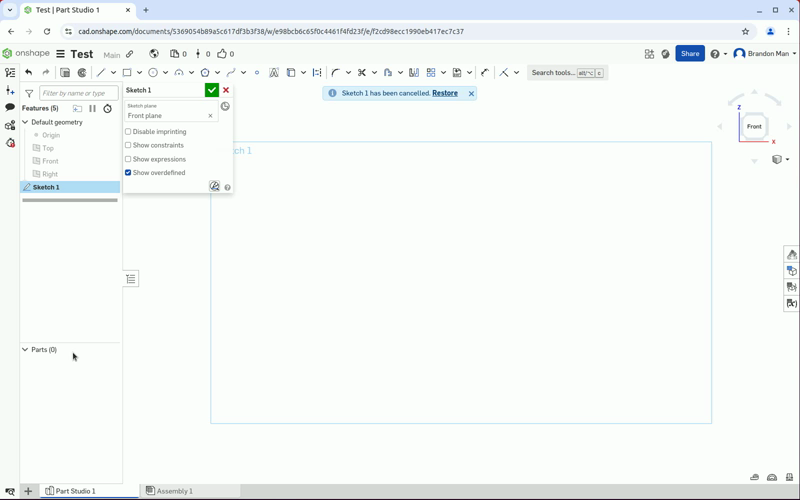
key(l)
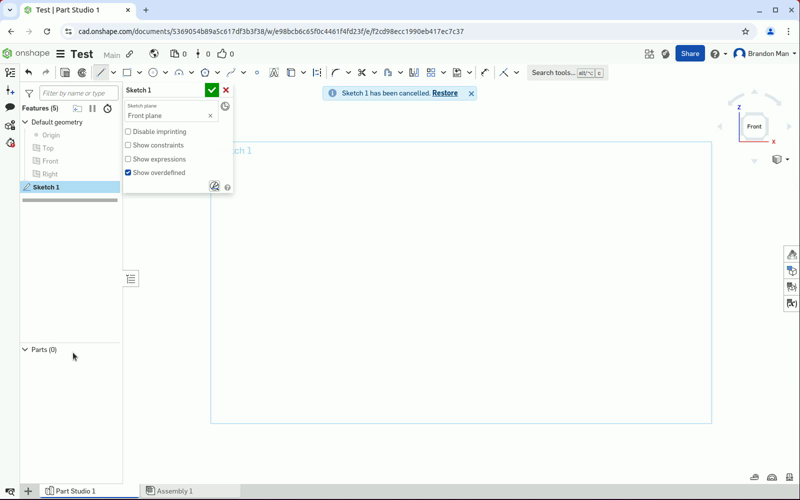
key_down(shift)
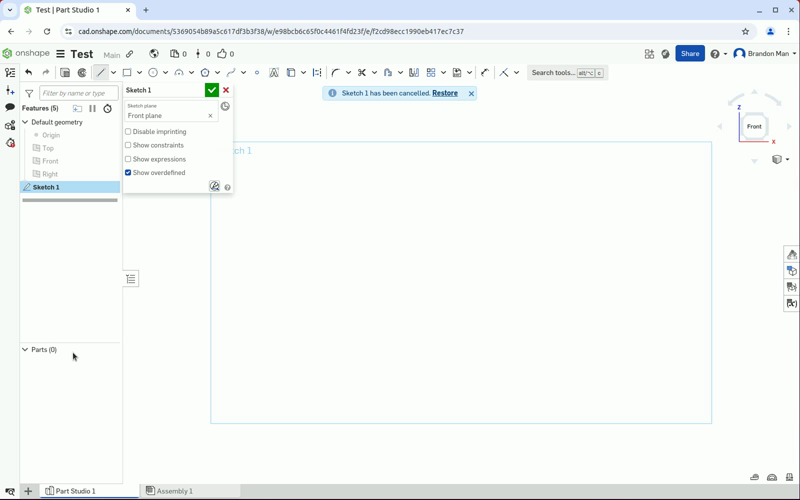
mouse_move(460, 282)
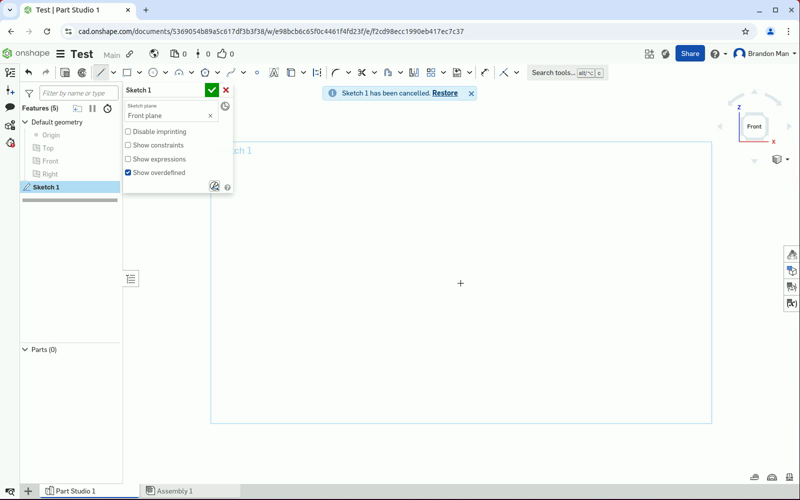
click(460, 282)
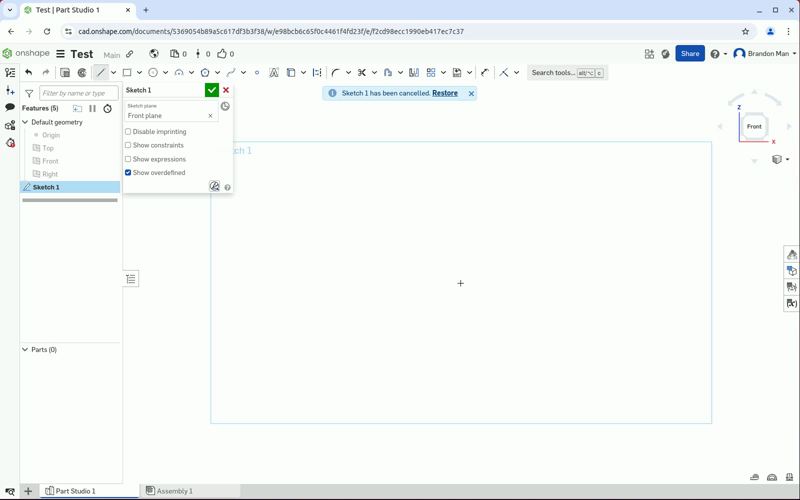
key_up(shift)
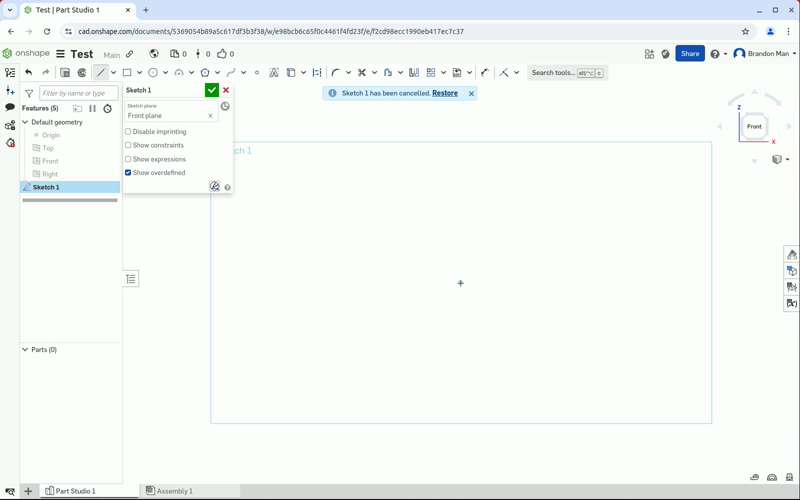
key_down(shift)
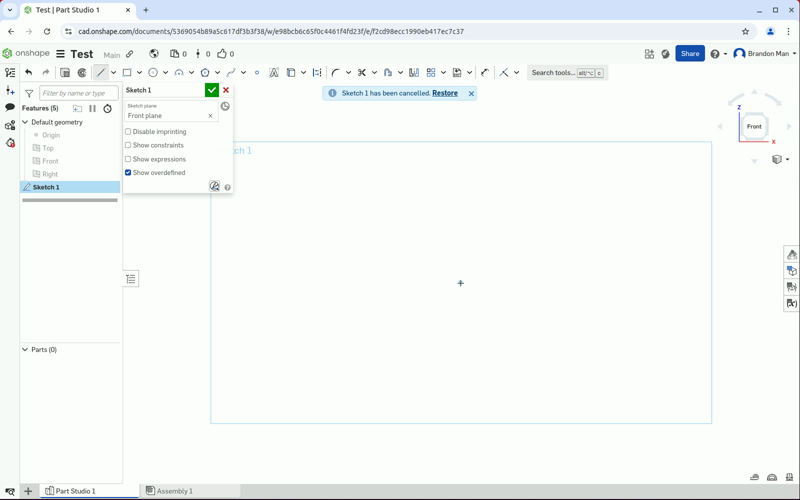
mouse_move(490, 282)
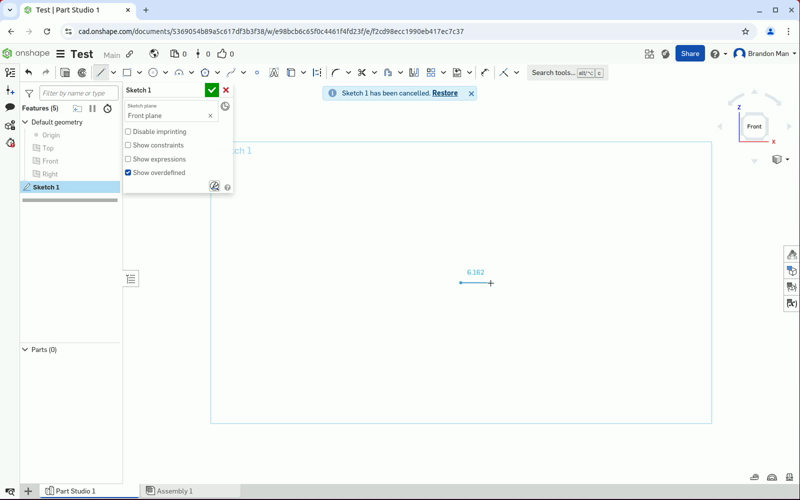
mouse_move(460, 258)
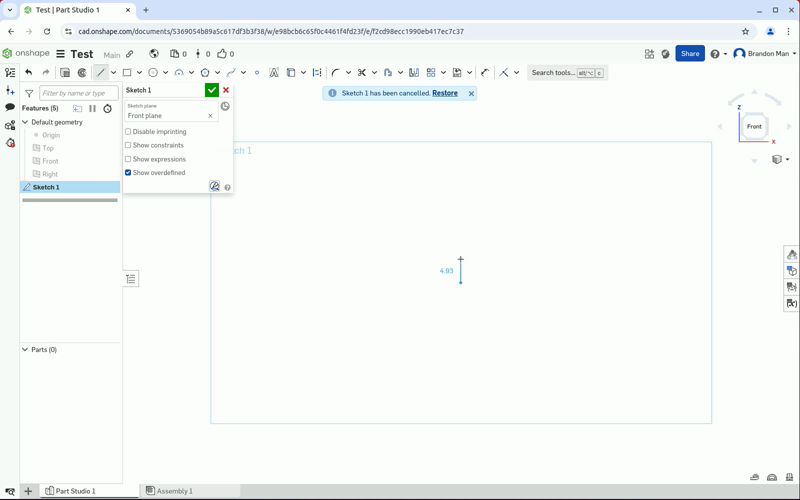
click(460, 258)
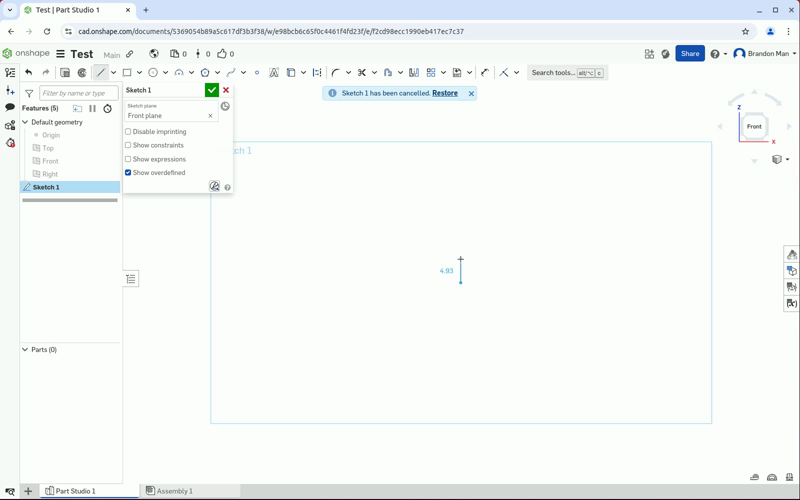
key_up(shift)
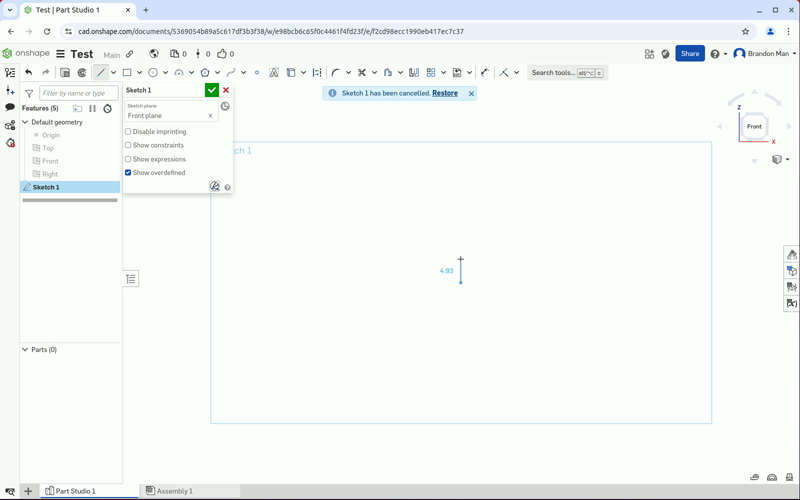
key(esc)
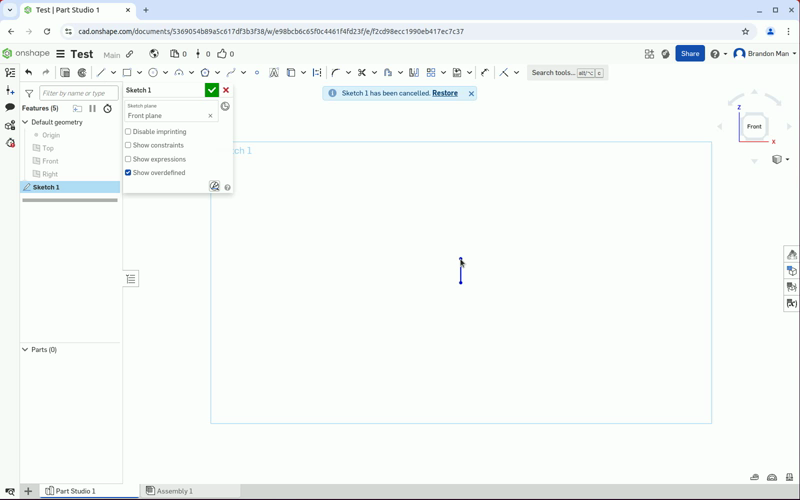
key(a)
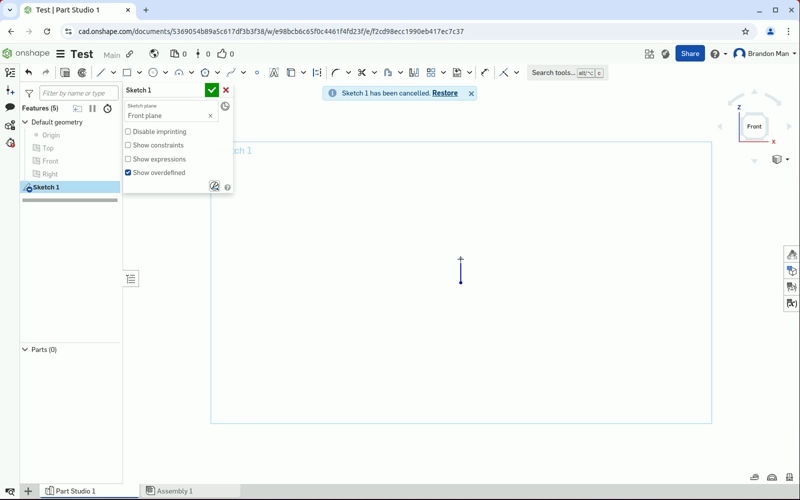
mouse_move(460, 258)
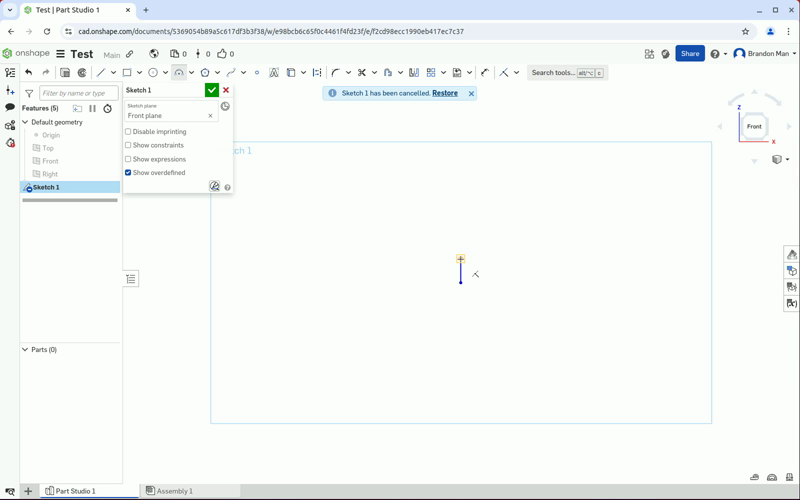
click(460, 258)
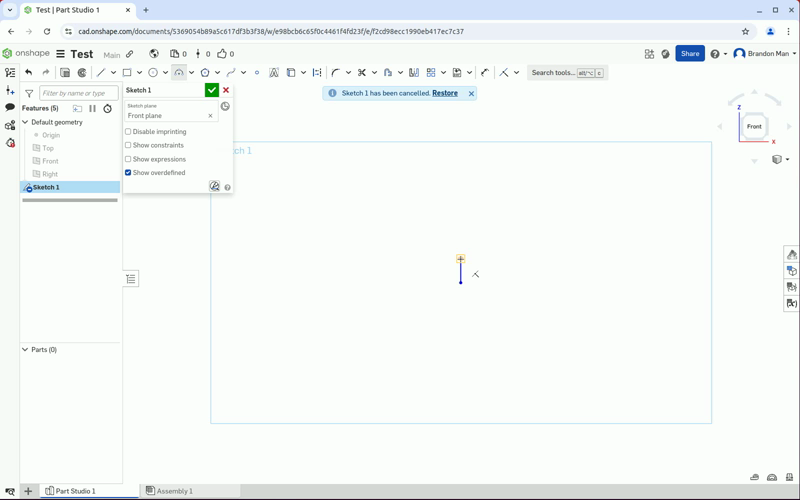
mouse_move(460, 282)
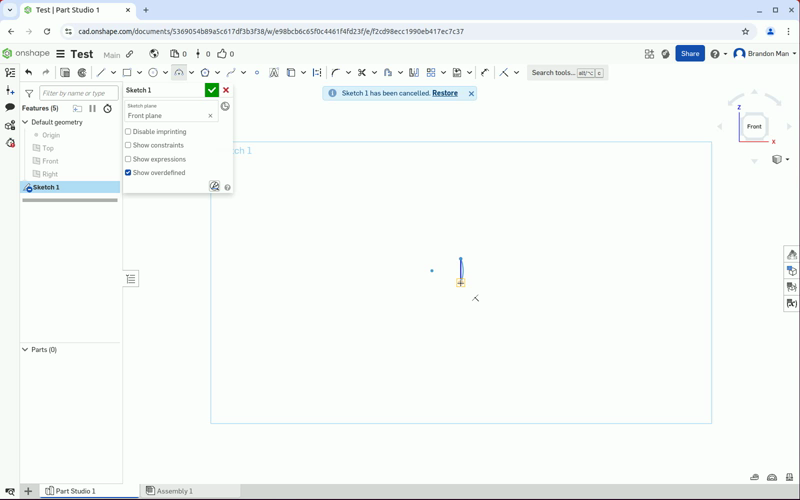
click(460, 282)
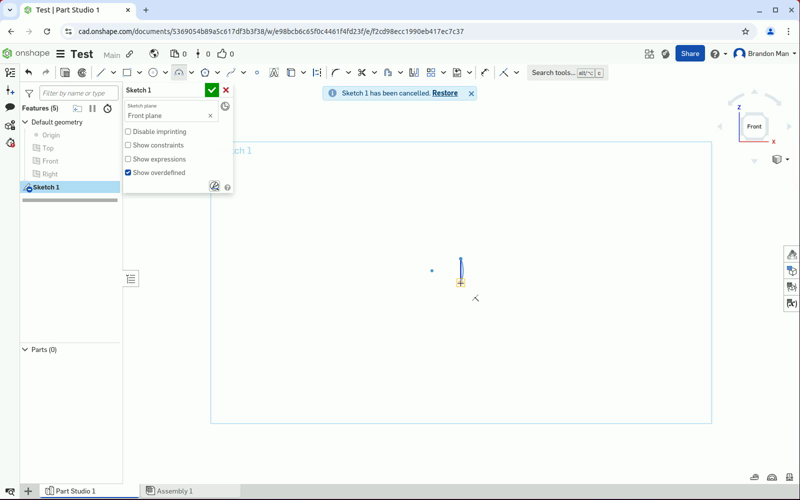
key_down(shift)
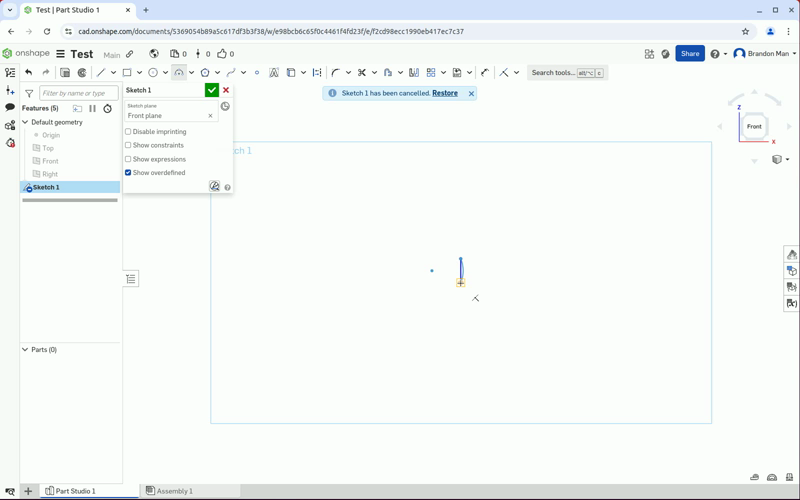
mouse_move(448, 270)
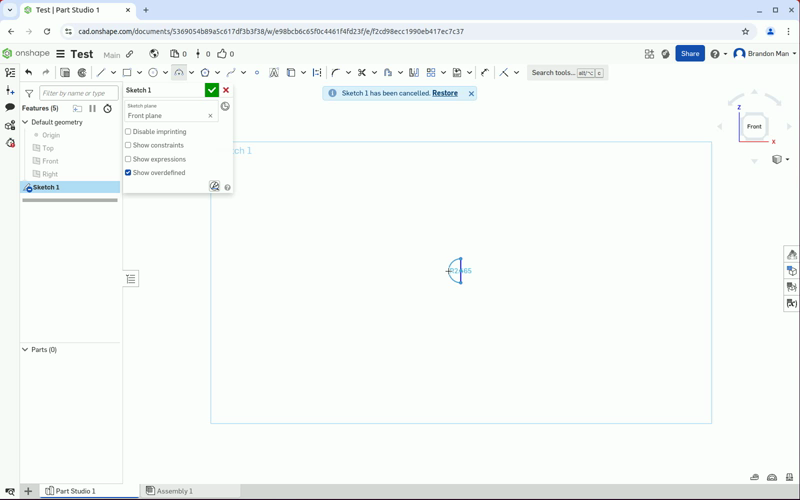
click(448, 270)
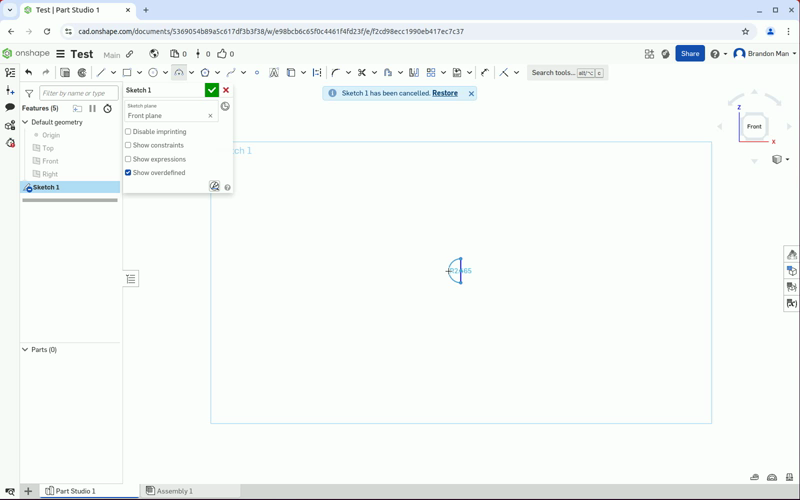
key_up(shift)
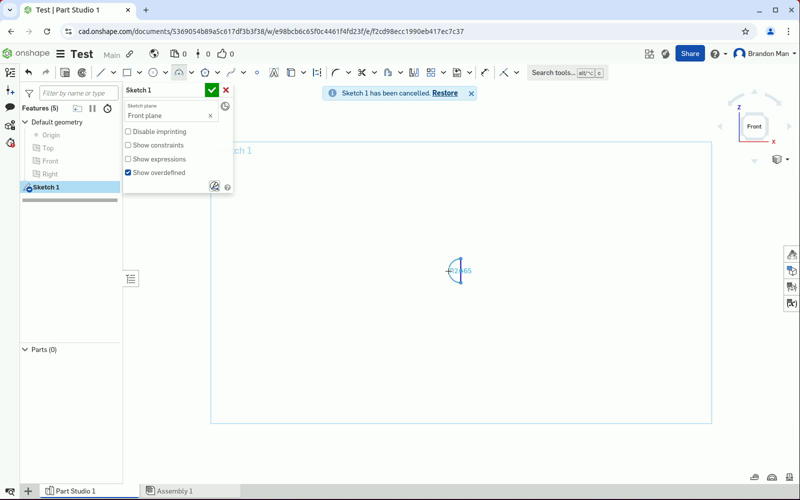
key(esc)
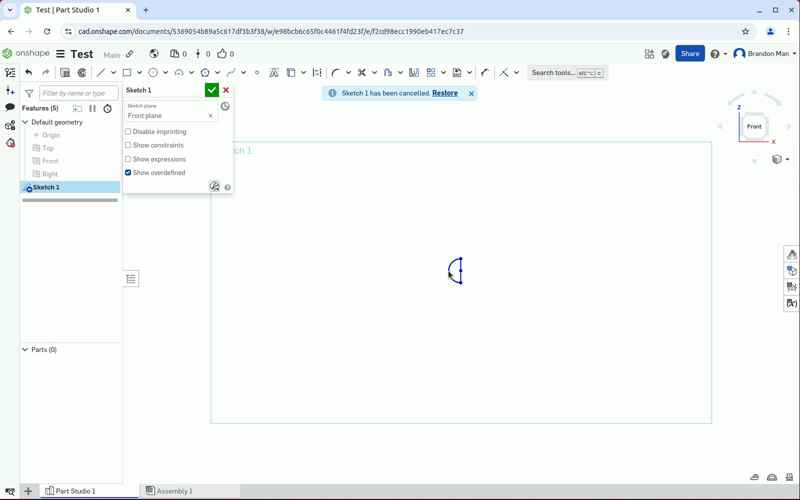
mouse_move(457, 272)
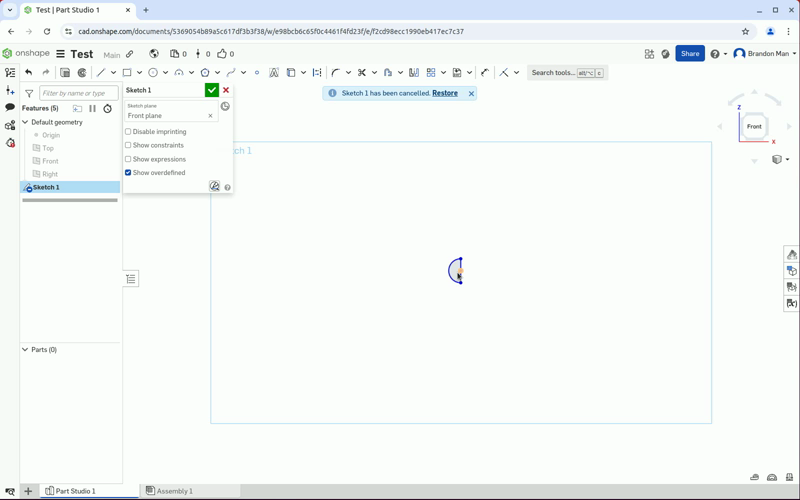
scroll(6)
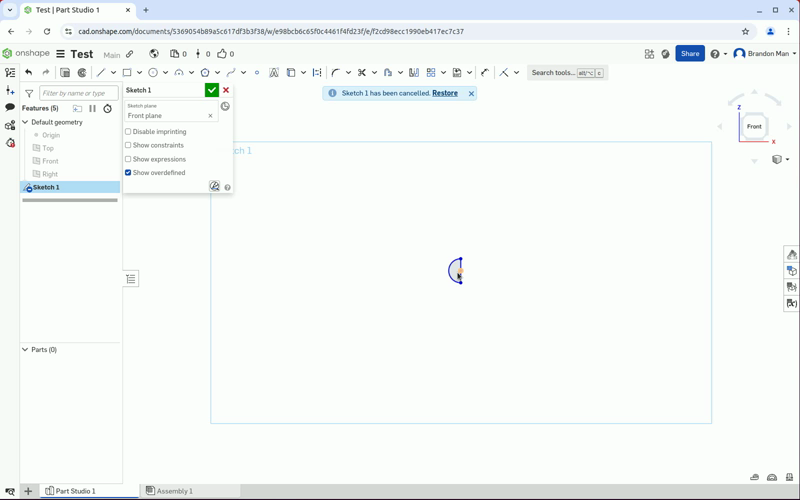
scroll(6)
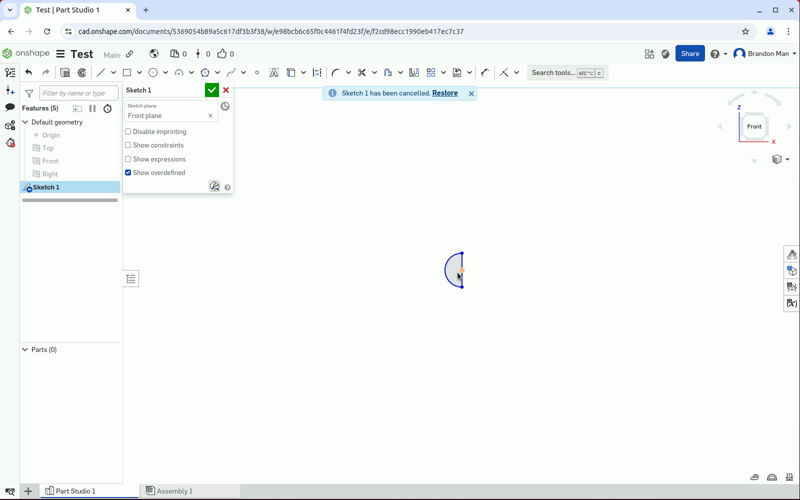
scroll(6)
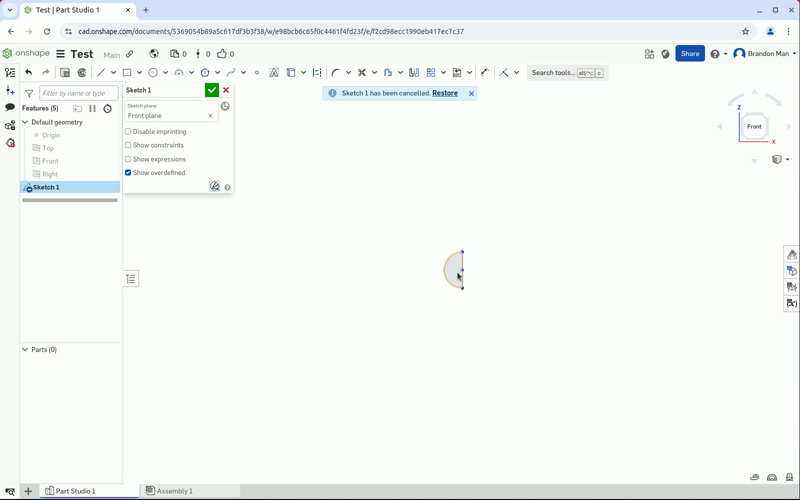
scroll(6)
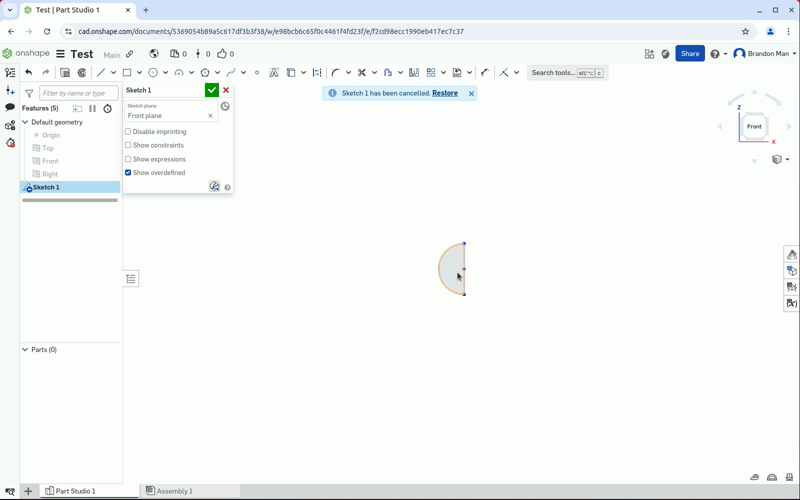
scroll(6)
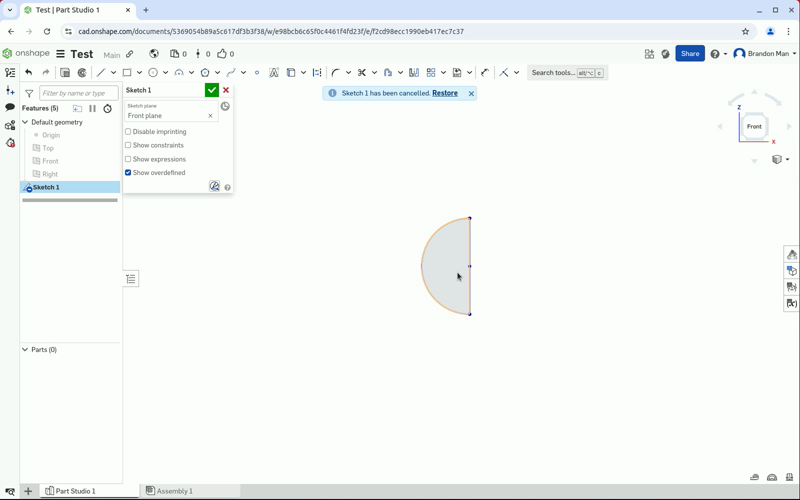
scroll(6)
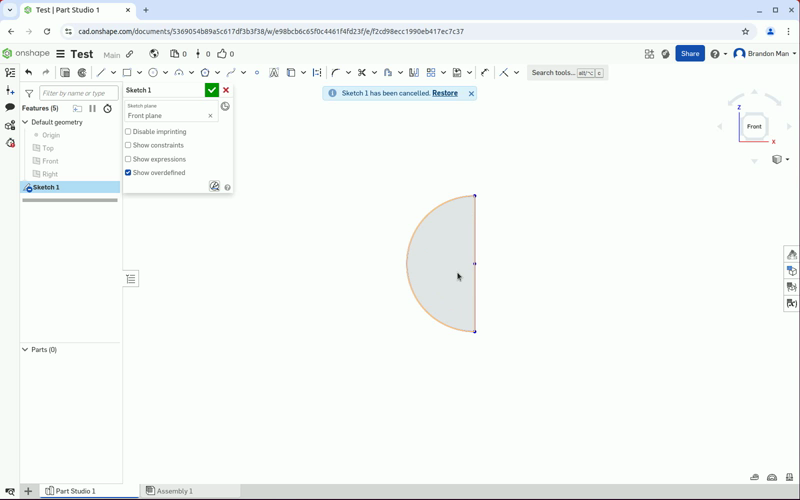
scroll(6)
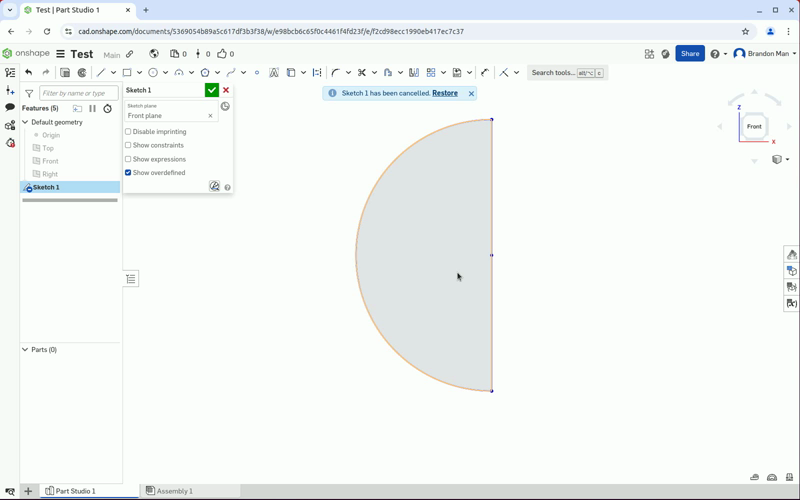
click(457, 272)
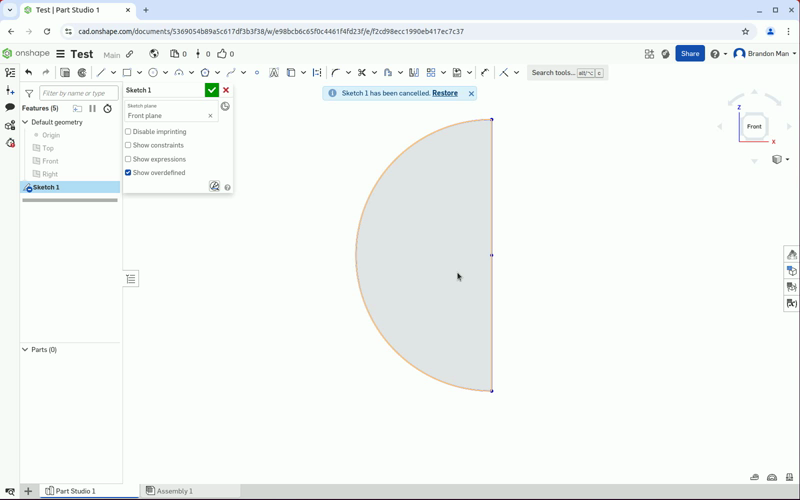
scroll(-6)
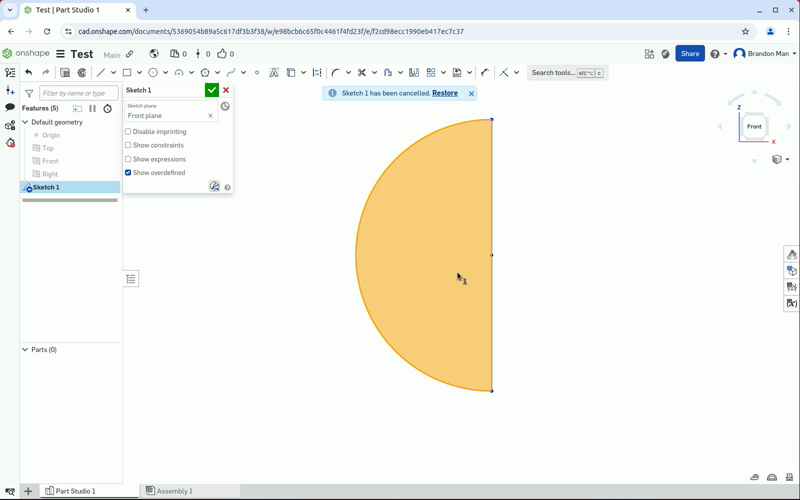
scroll(-6)
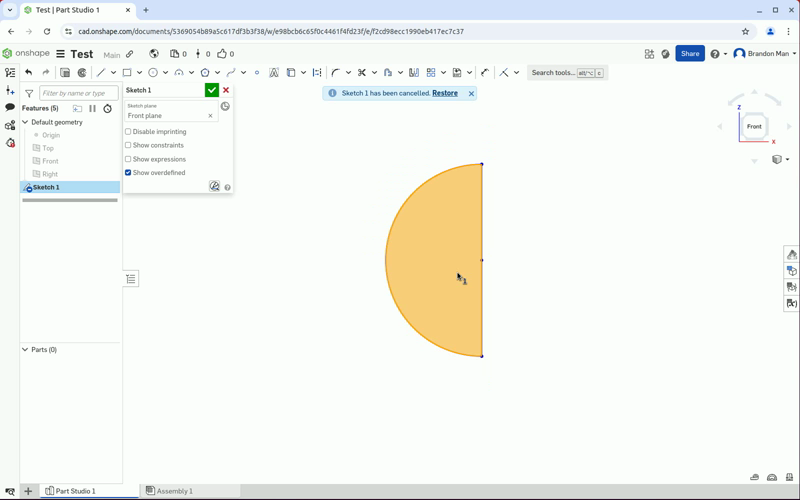
scroll(-6)
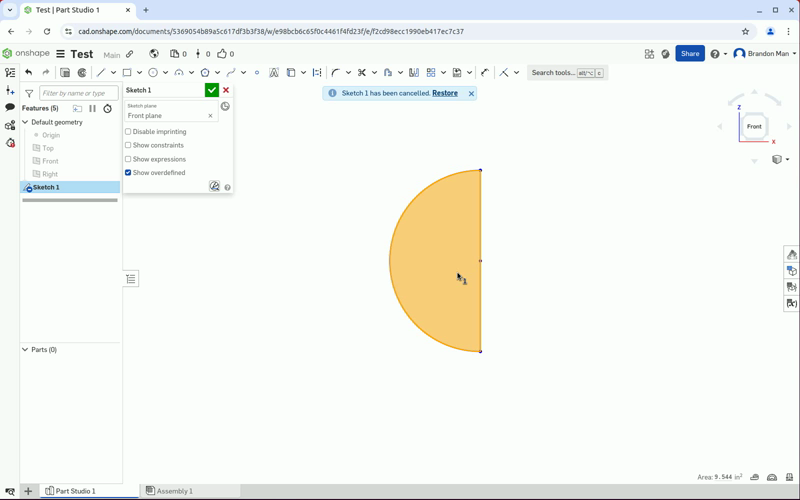
scroll(-6)
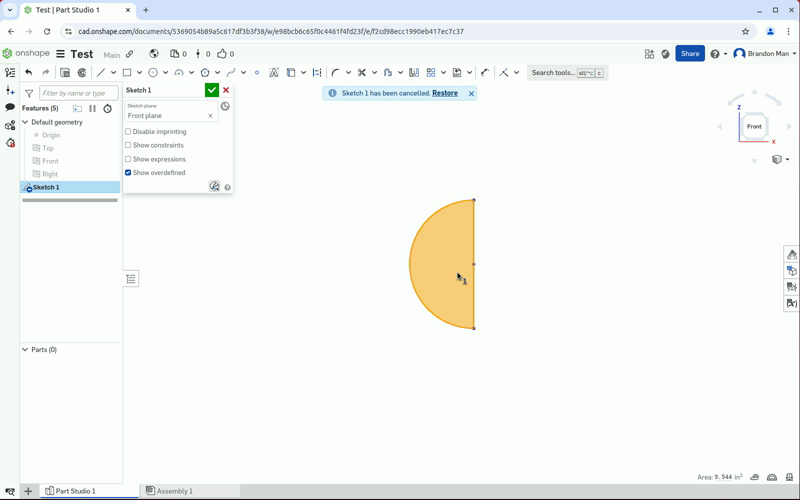
scroll(-6)
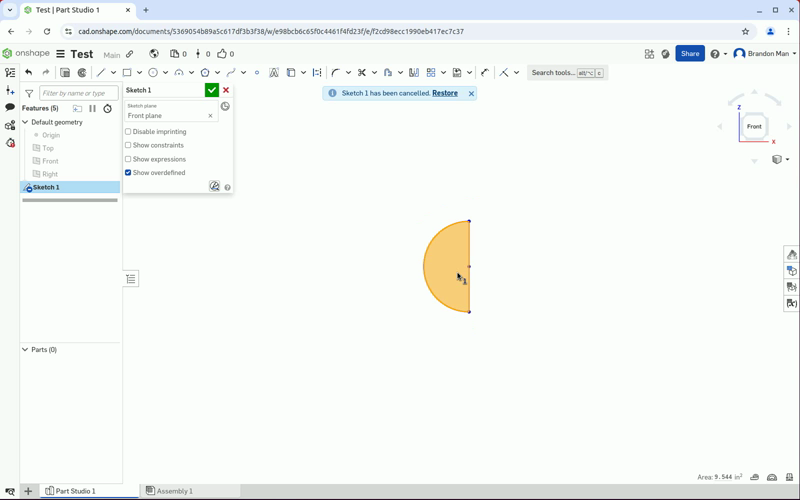
scroll(-6)
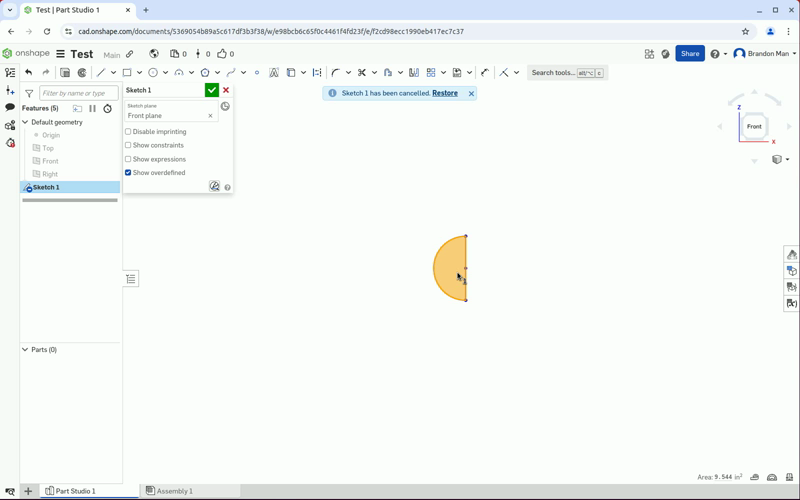
scroll(-6)
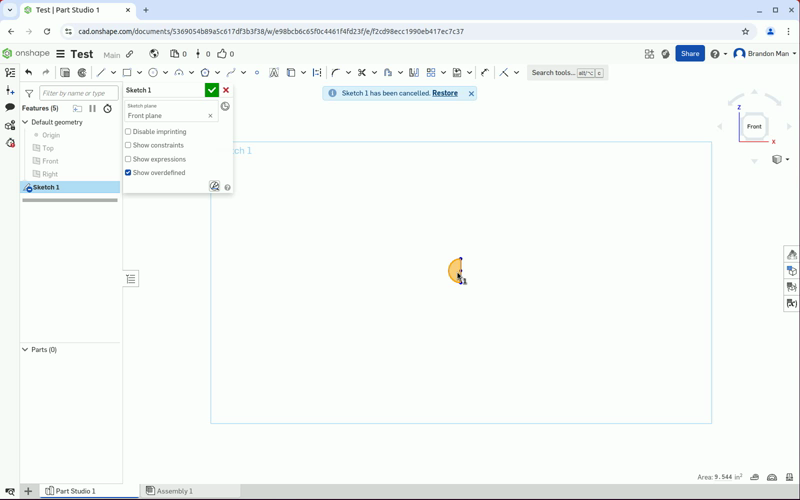
mouse_move(73, 352)
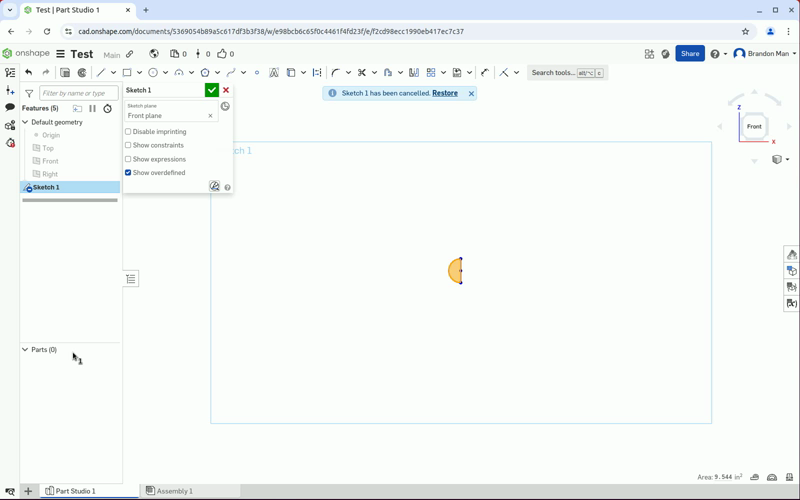
key(shift+y)
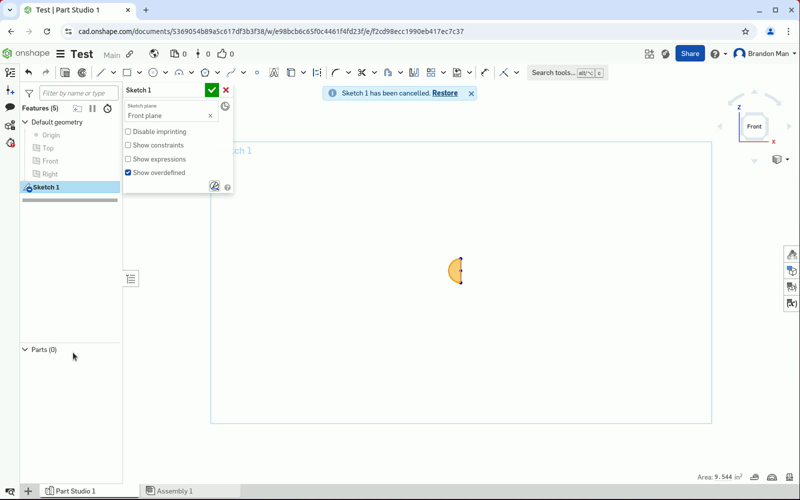
key(shift+e)
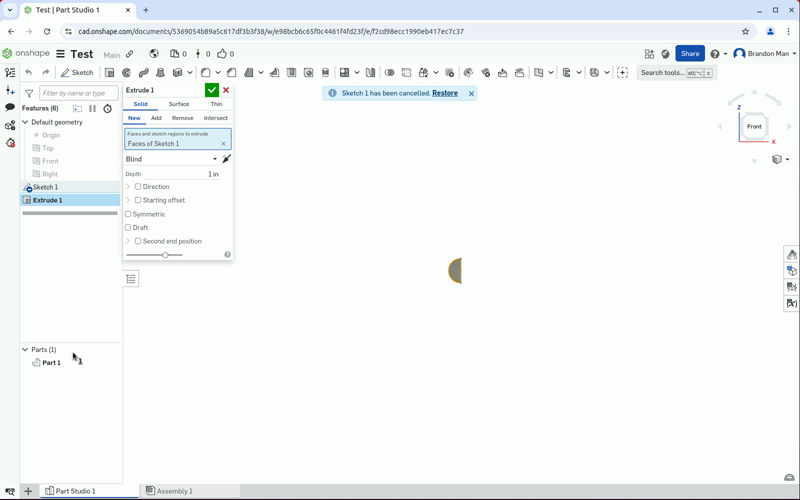
mouse_move(143, 106)
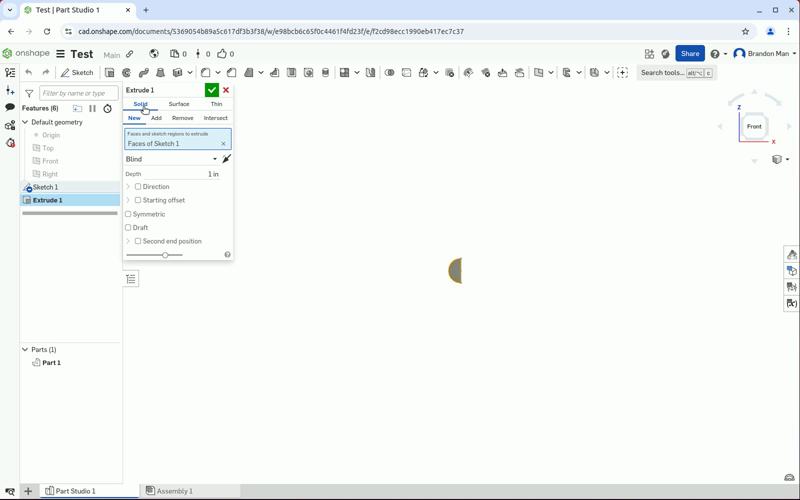
click(143, 106)
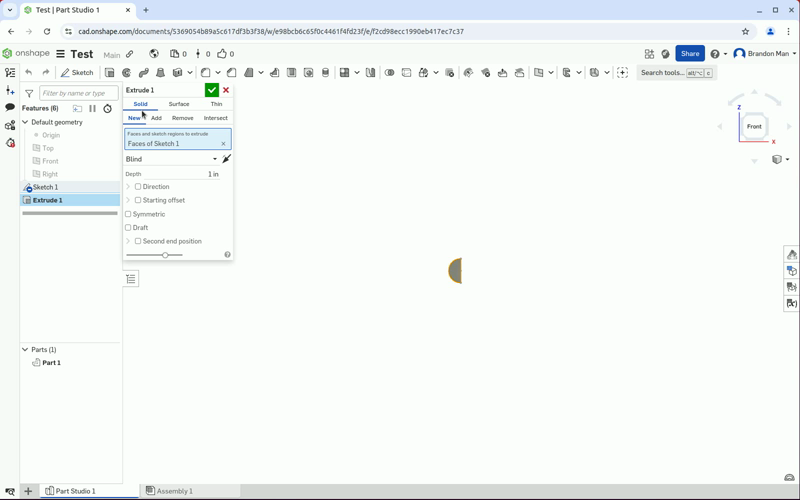
mouse_move(137, 120)
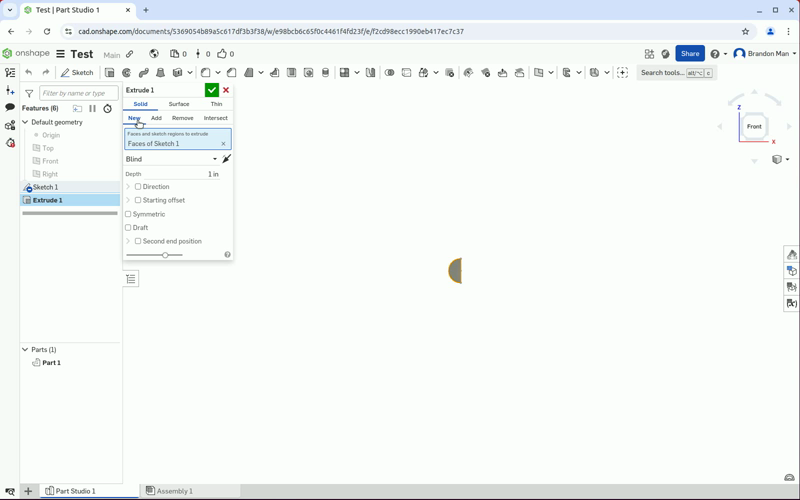
click(137, 120)
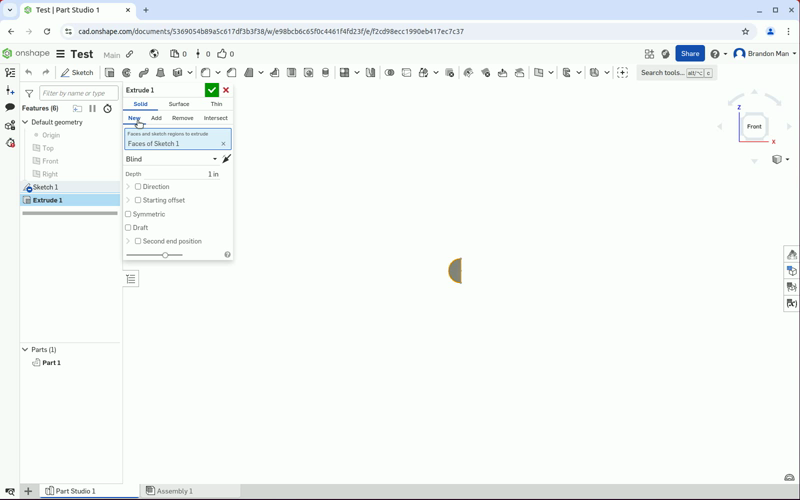
key(tab, 4)
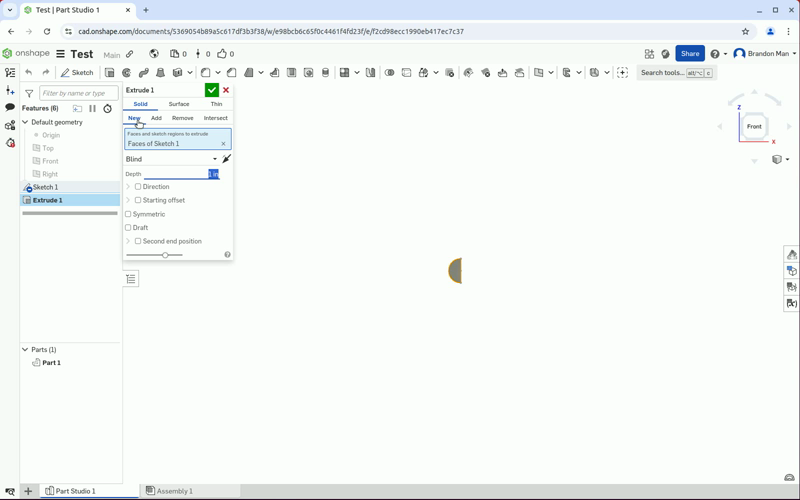
text(1.444)
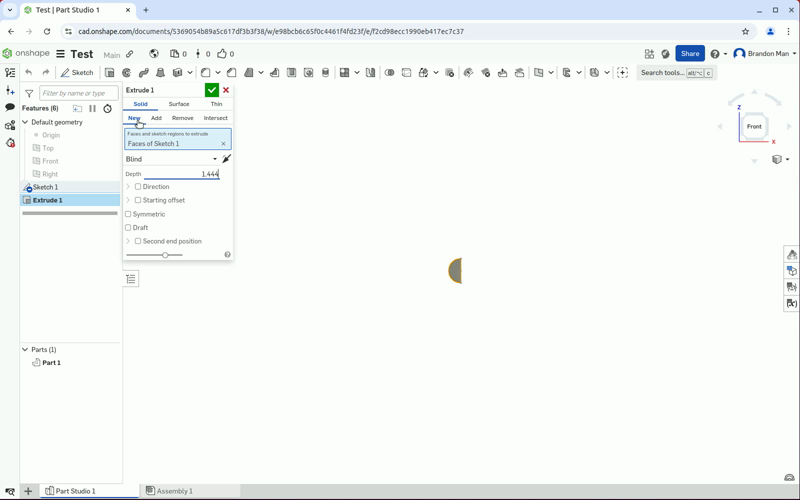
key(enter)
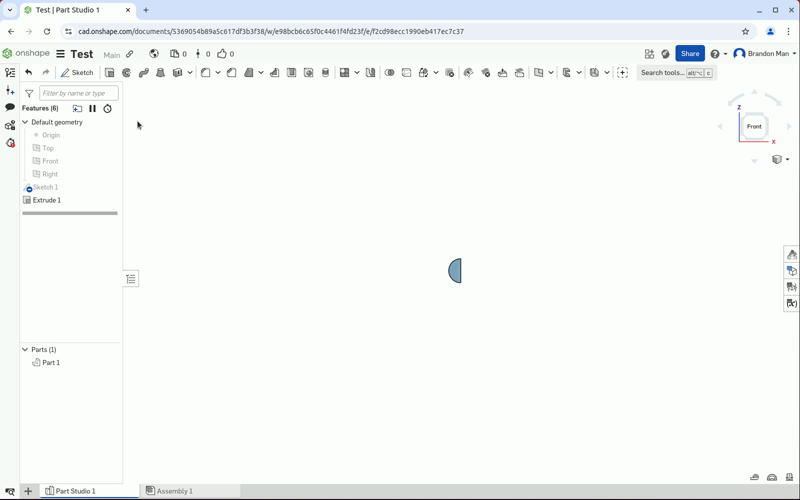
key(shift+h)
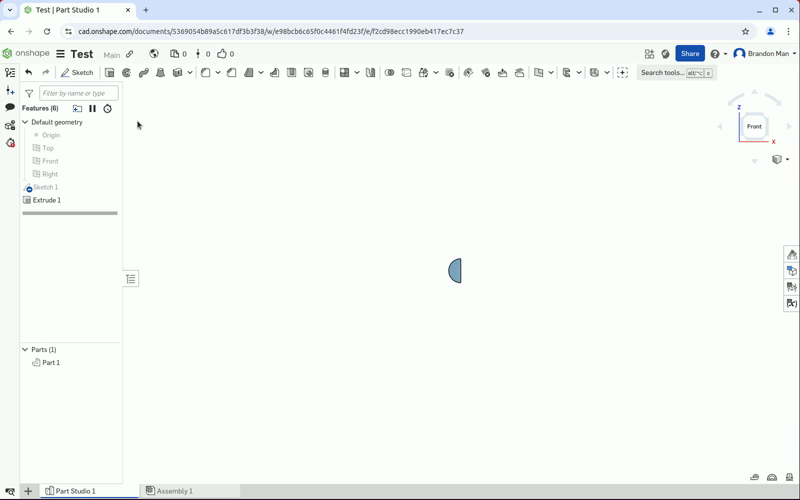
key(shift+h)
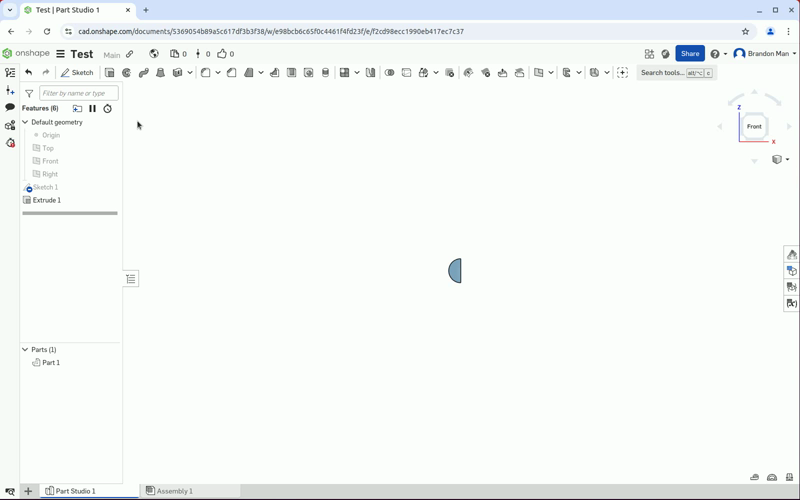
mouse_move(73, 189)
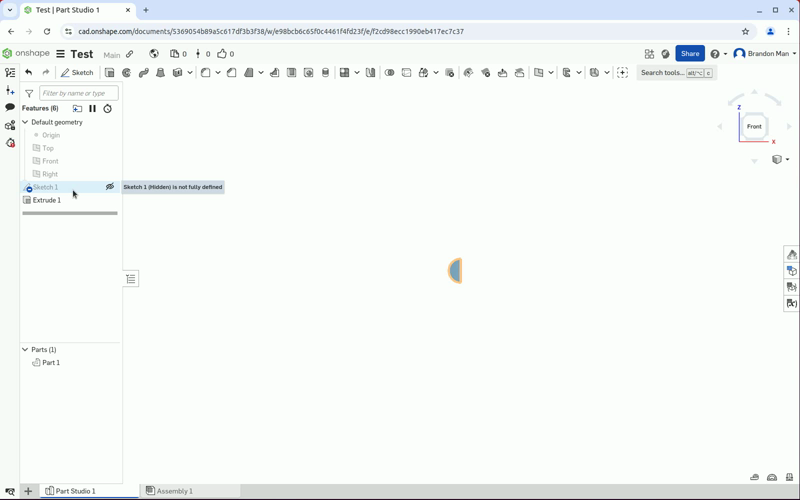
click(73, 189)
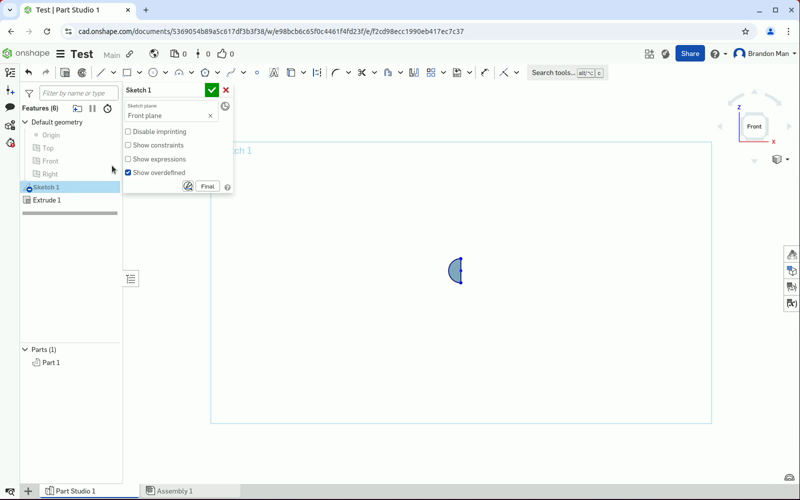
mouse_move(229, 92)
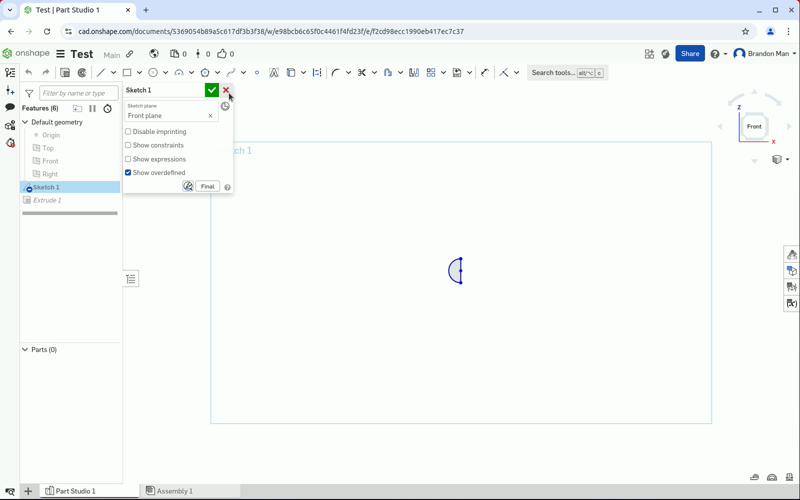
click(229, 92)
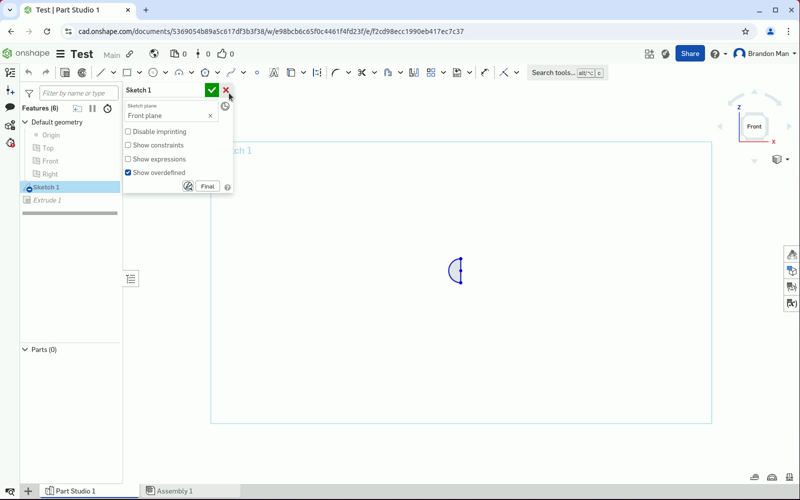
key(shift+s)
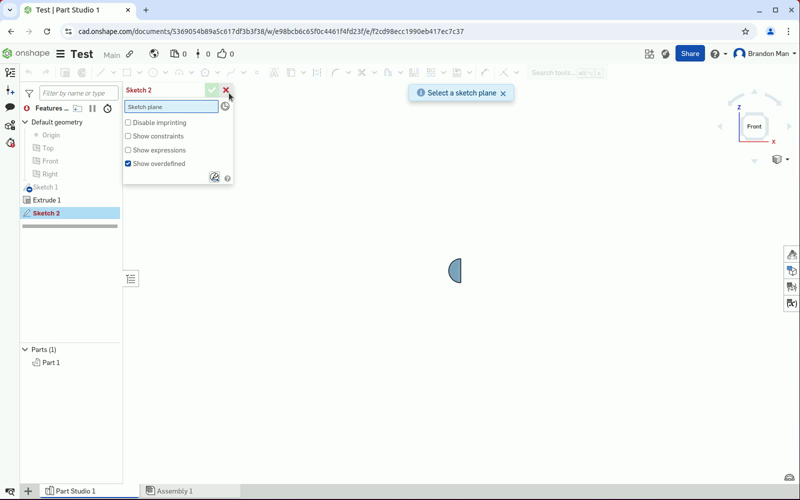
mouse_move(73, 163)
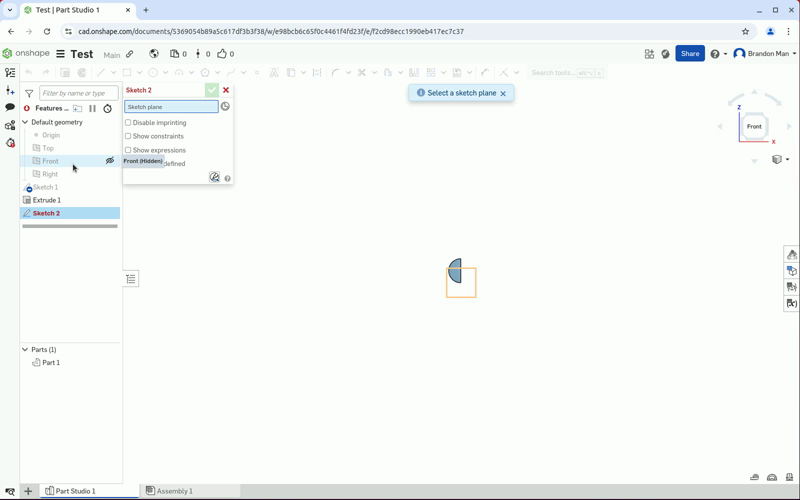
click(73, 163)
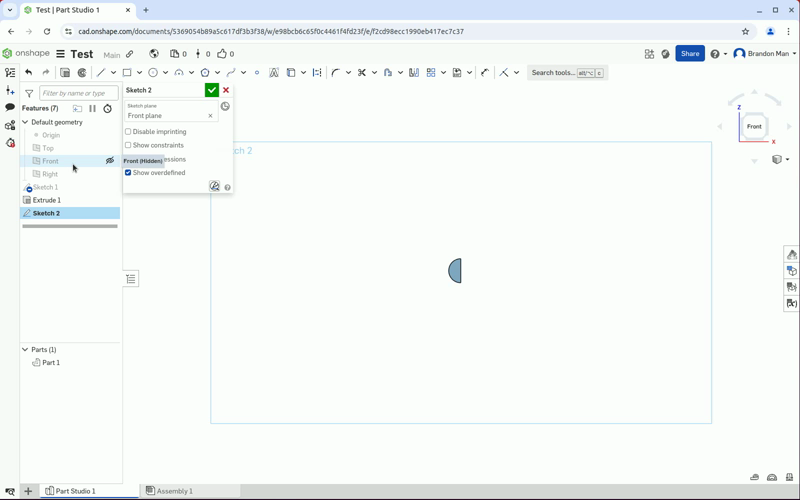
mouse_move(73, 352)
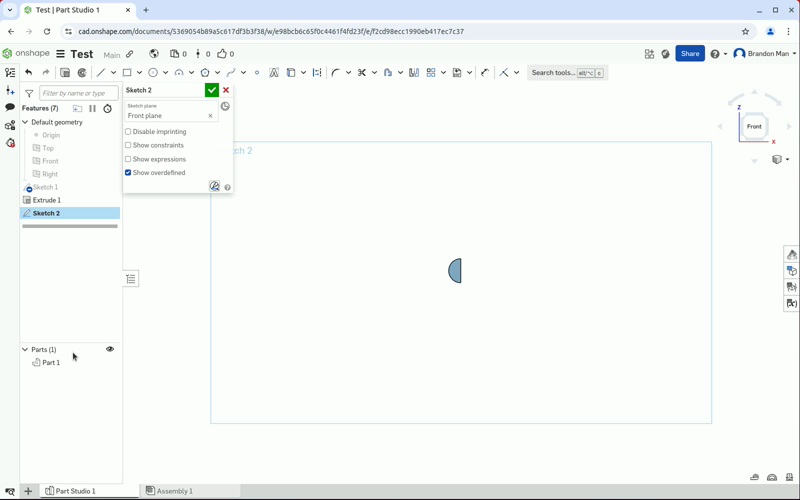
key(y)
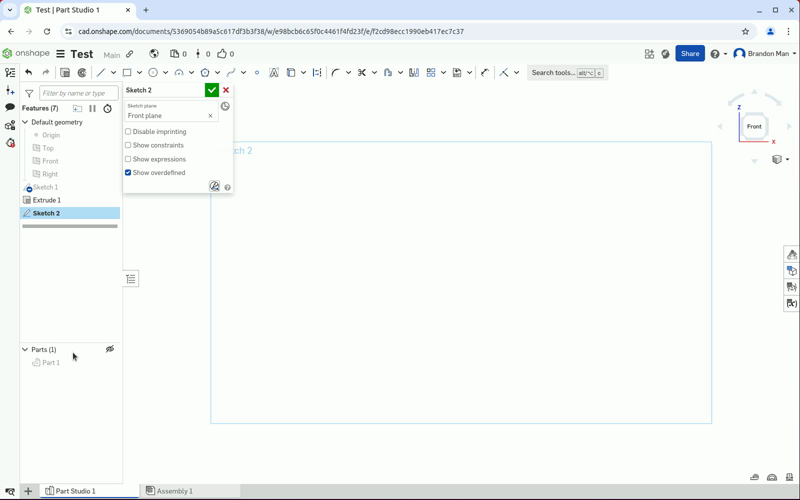
key(a)
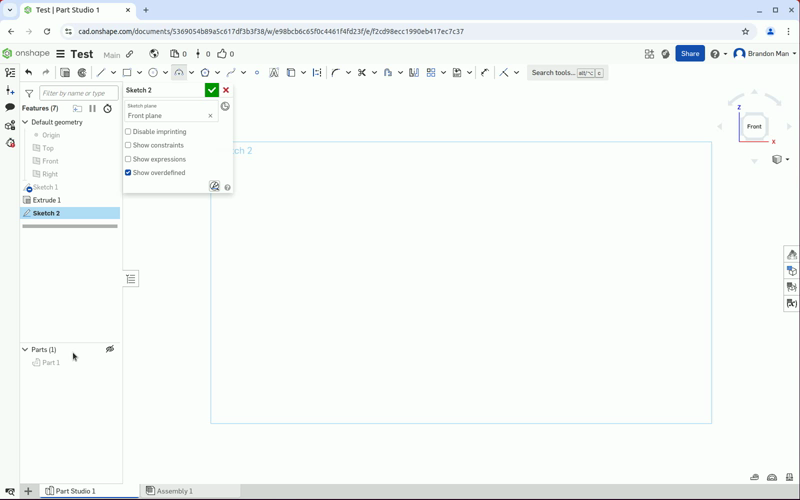
key_down(shift)
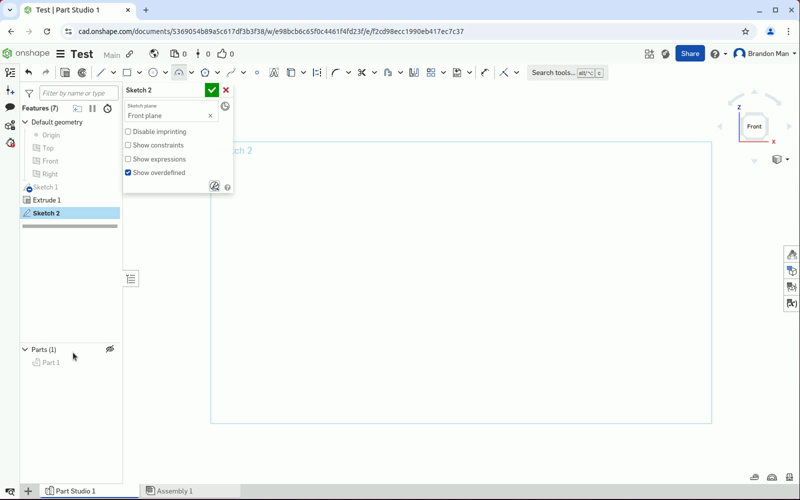
mouse_move(561, 282)
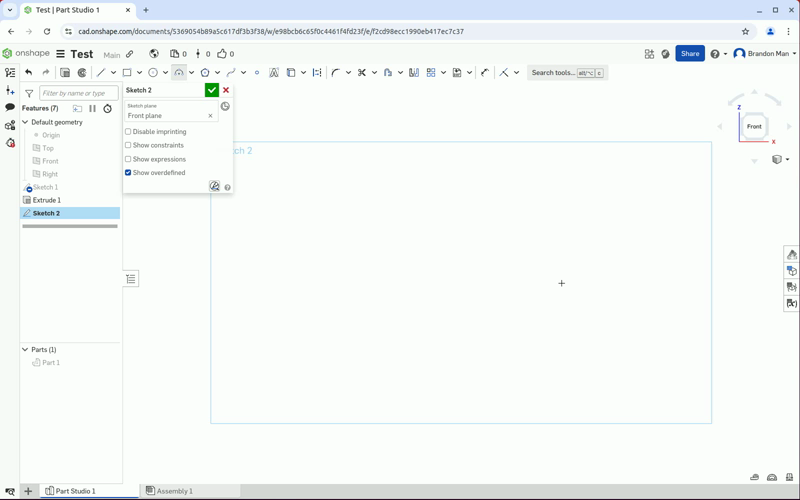
click(561, 282)
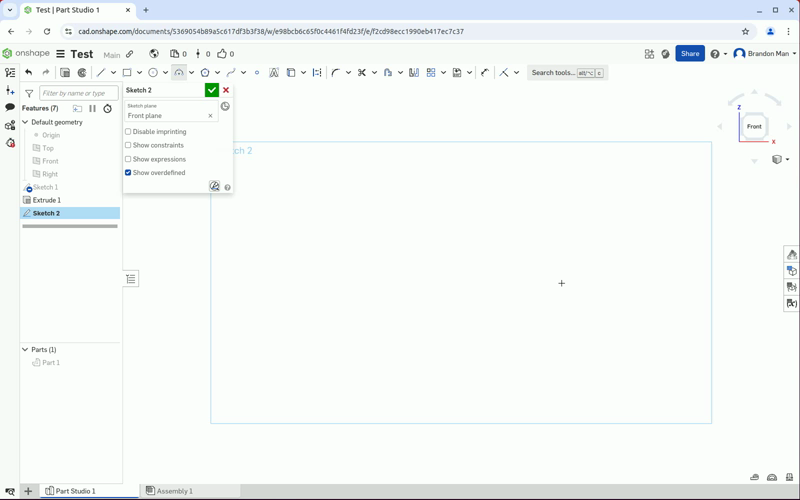
key_up(shift)
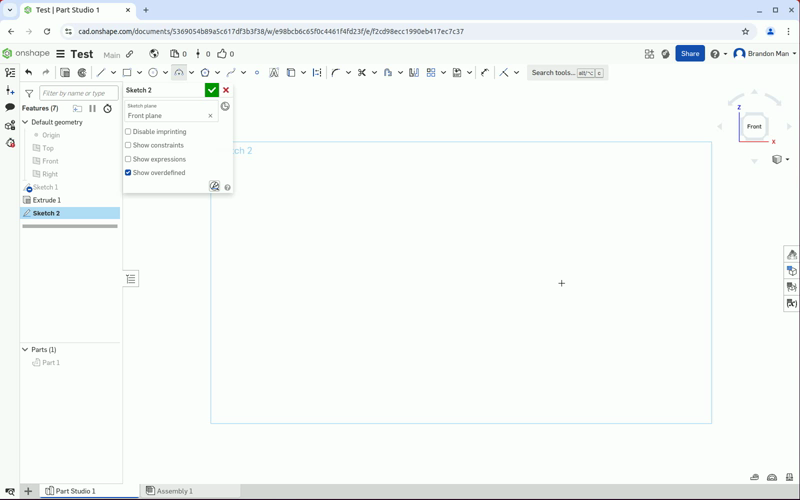
key_down(shift)
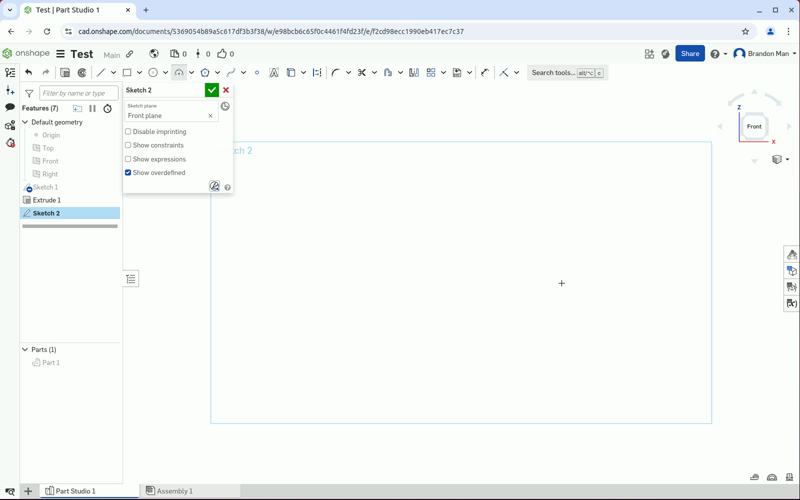
mouse_move(561, 258)
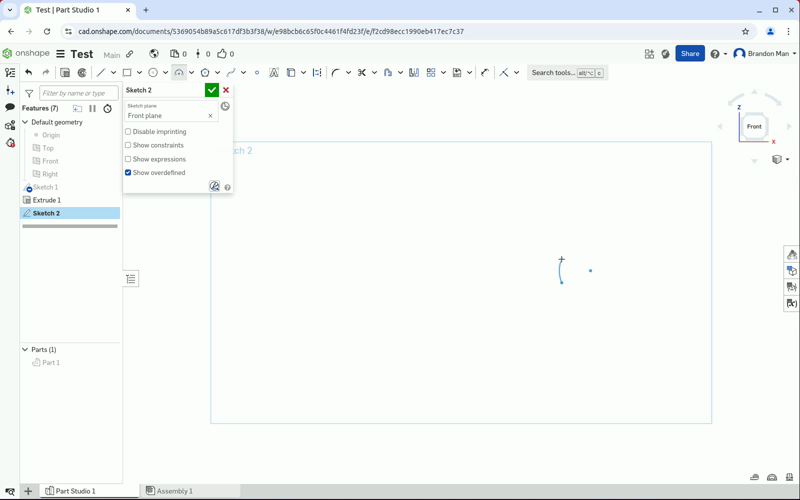
click(561, 258)
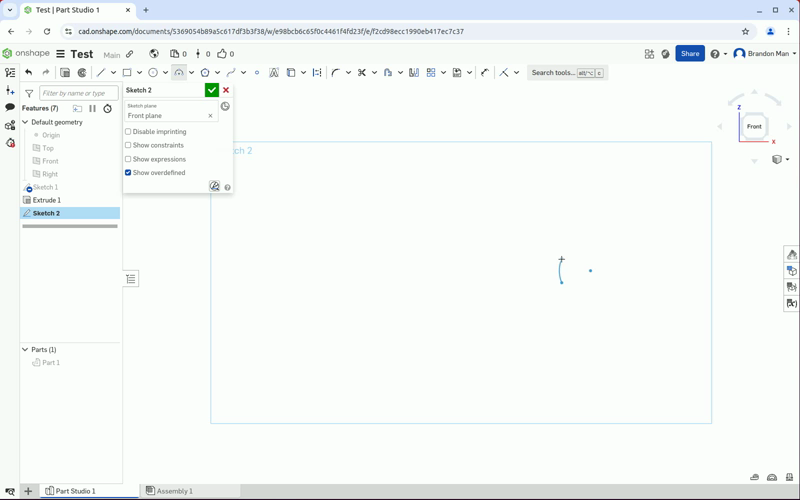
mouse_move(573, 270)
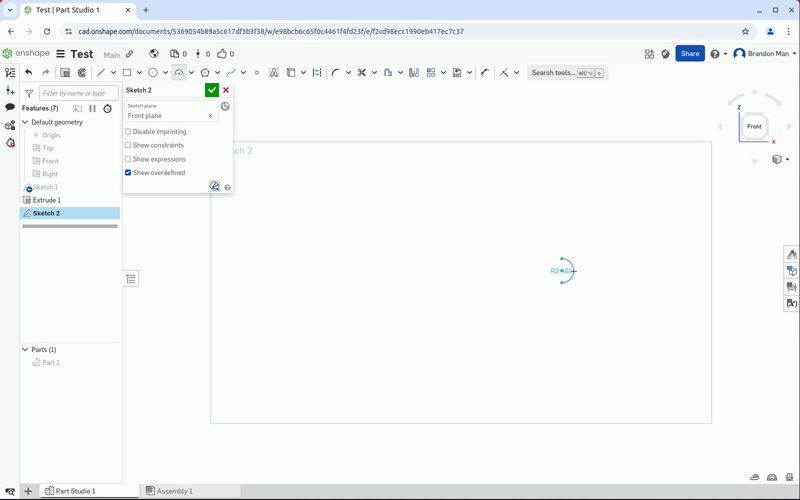
click(573, 270)
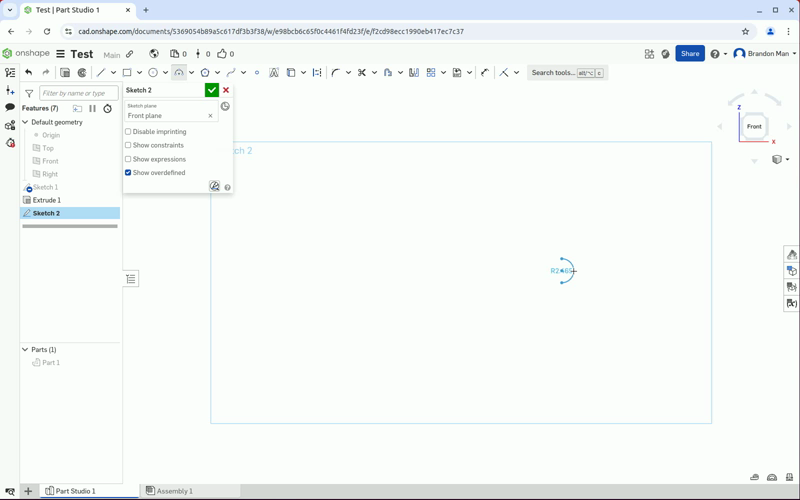
key_up(shift)
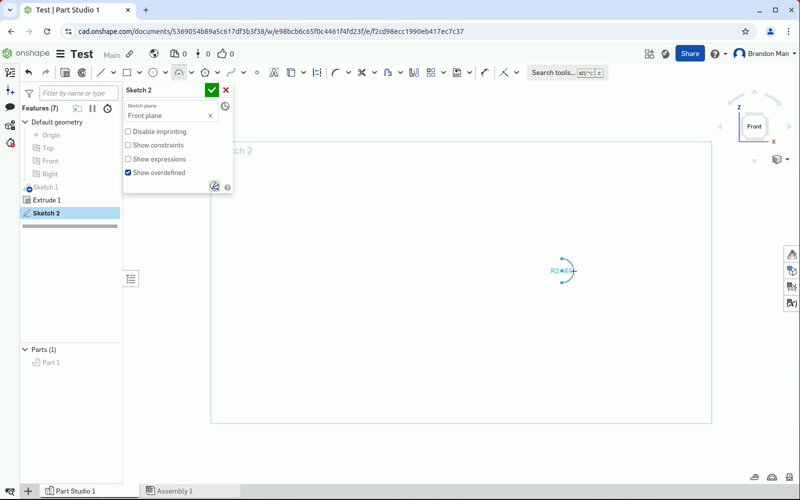
key(esc)
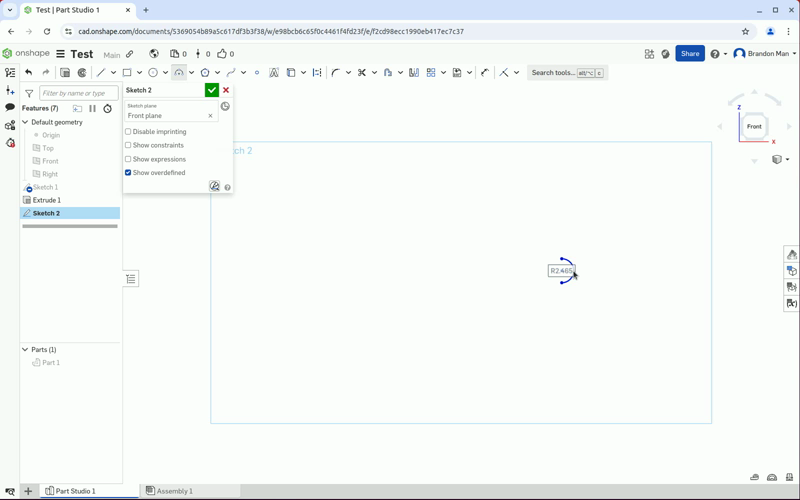
key(l)
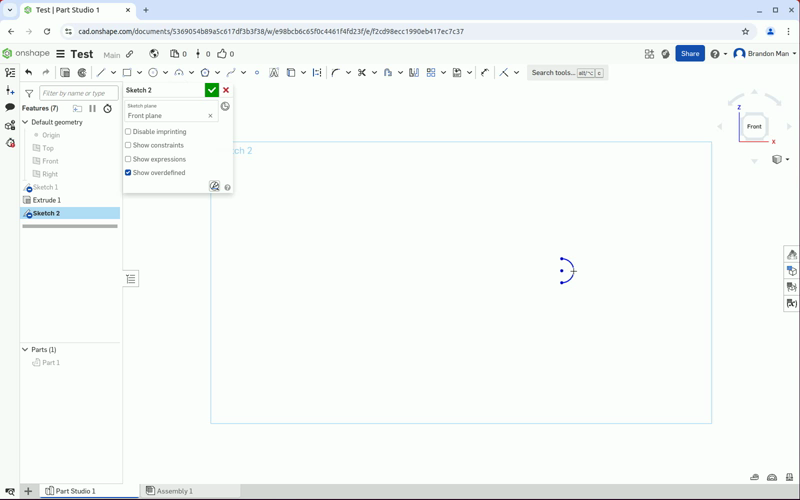
mouse_move(561, 258)
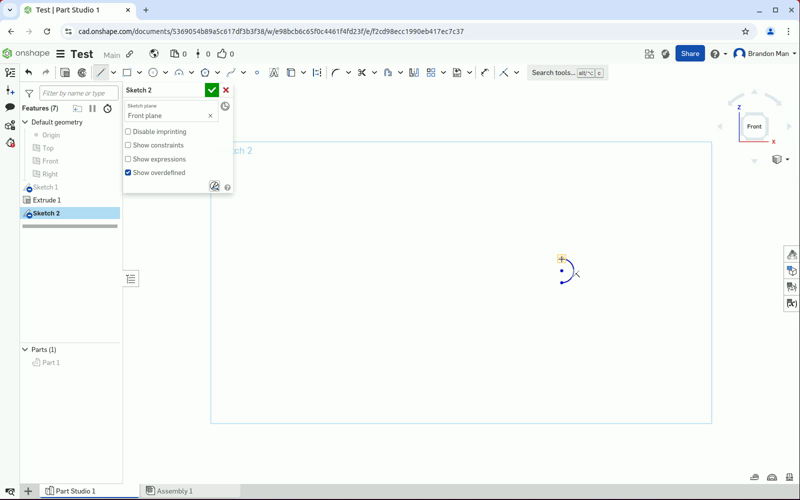
click(561, 258)
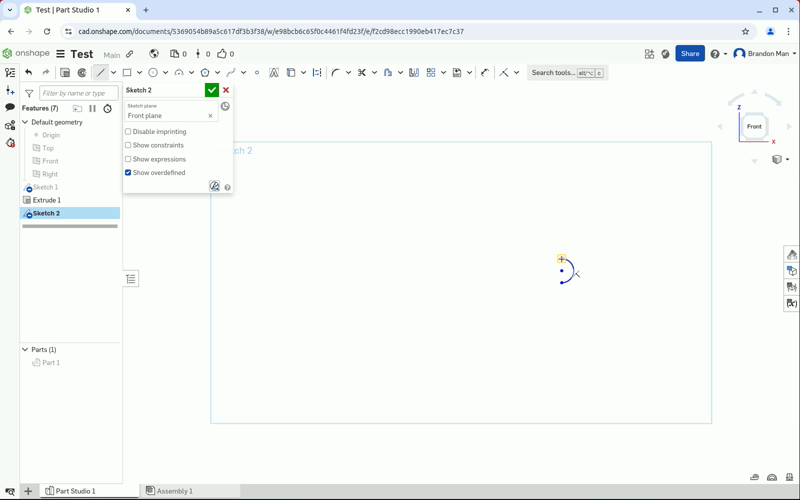
mouse_move(589, 258)
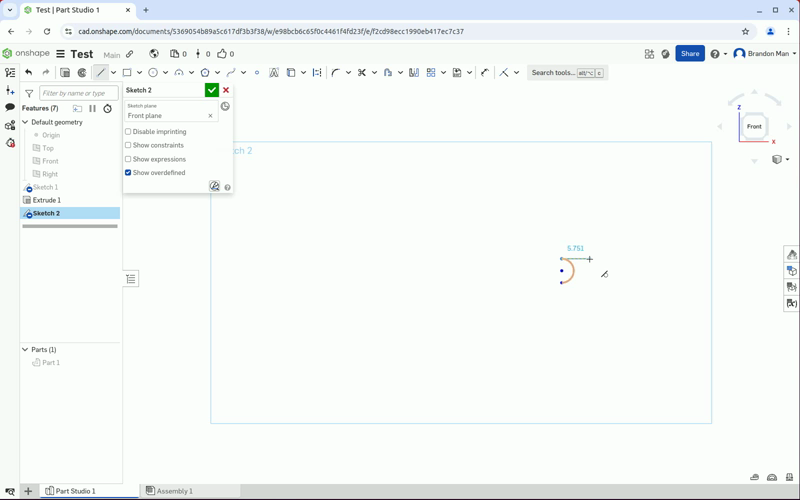
key_down(shift)
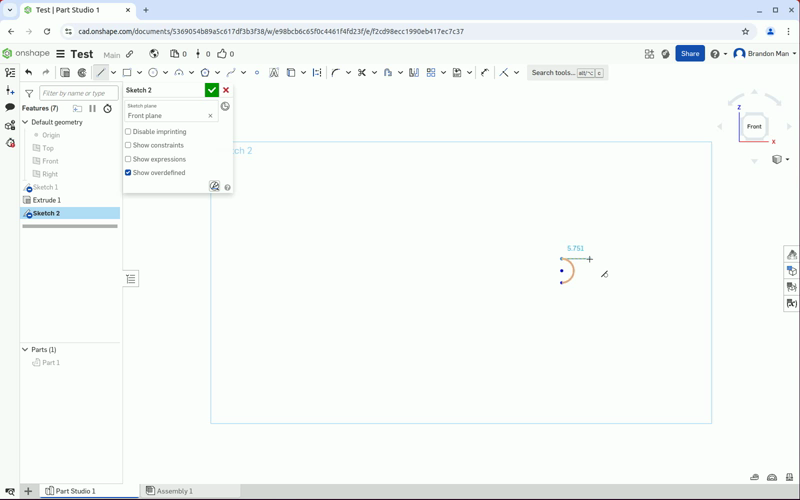
mouse_move(561, 282)
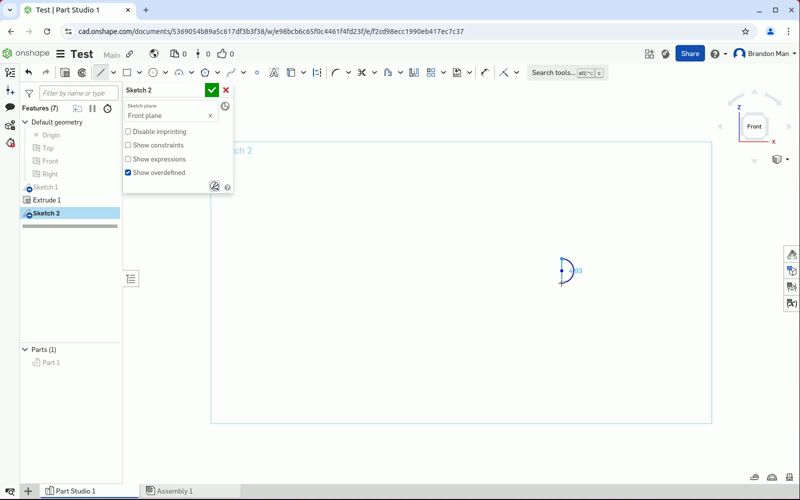
key_up(shift)
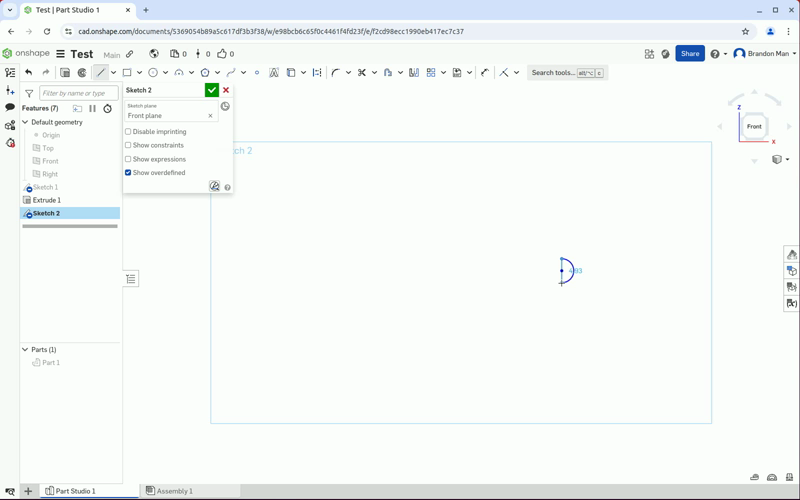
click(561, 282)
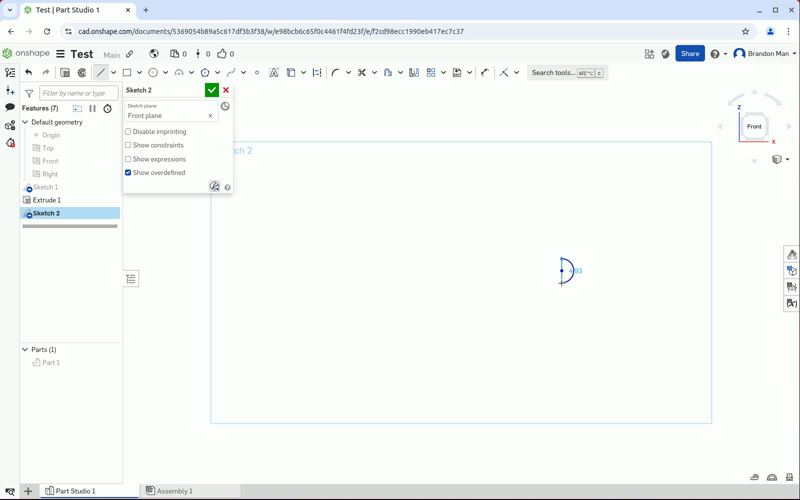
key(esc)
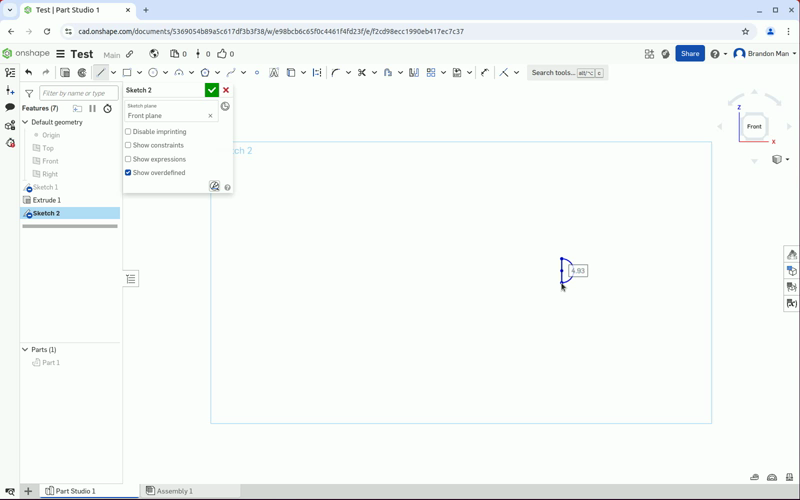
mouse_move(573, 272)
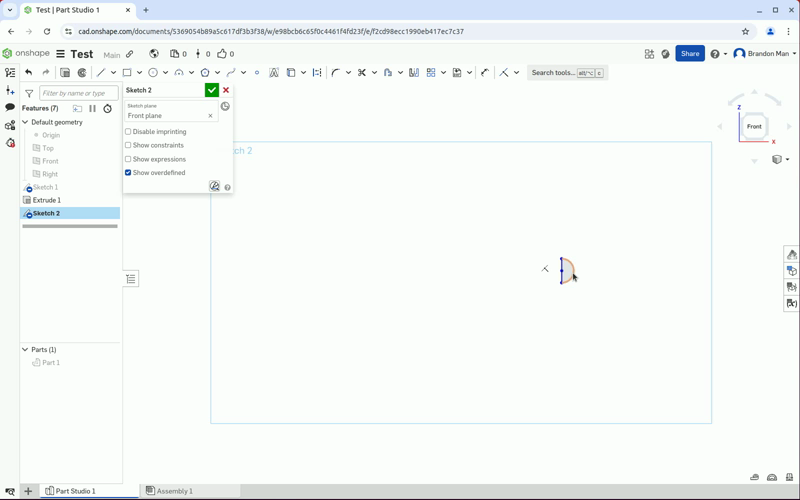
scroll(6)
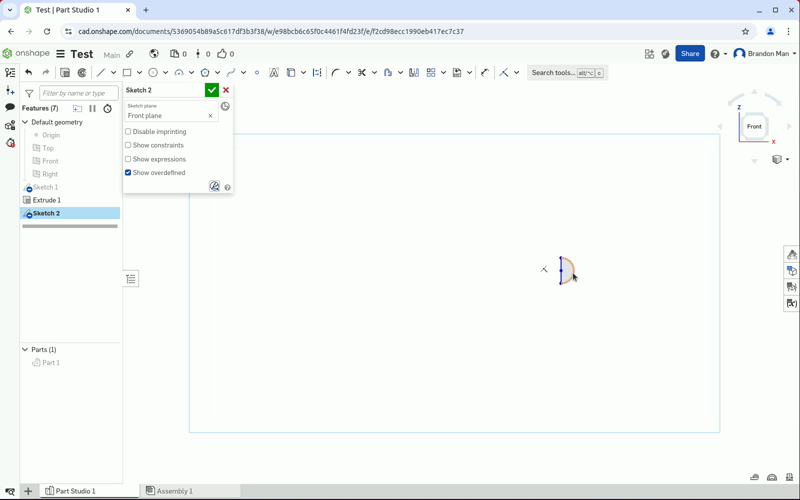
scroll(6)
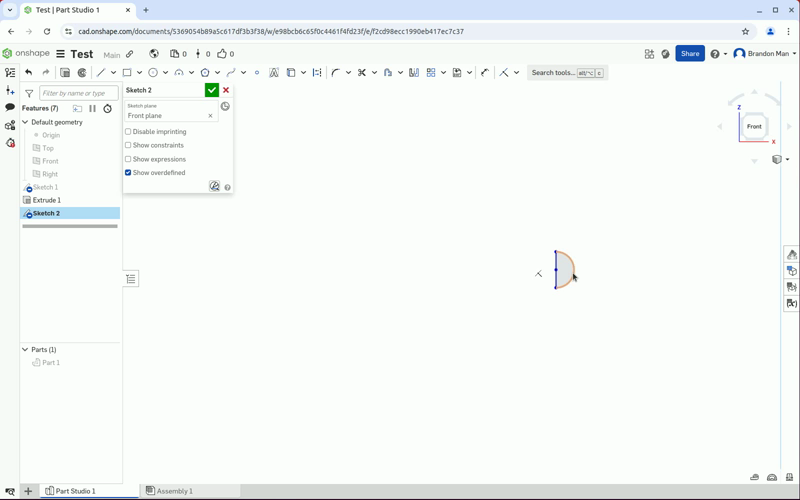
scroll(6)
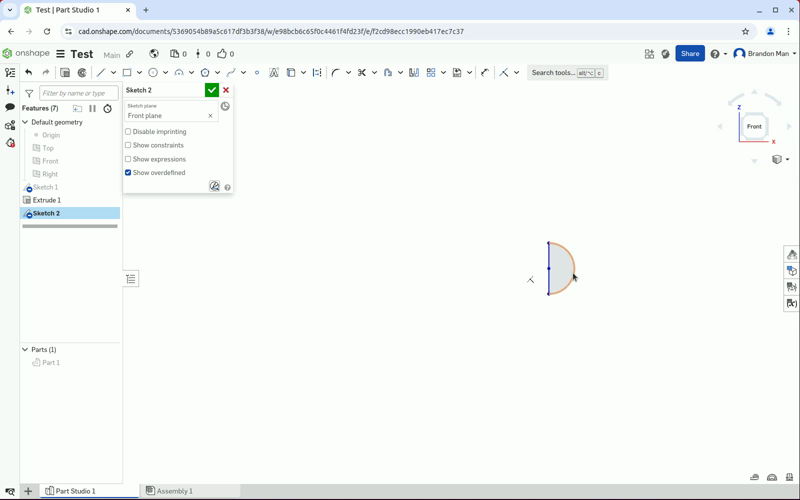
scroll(6)
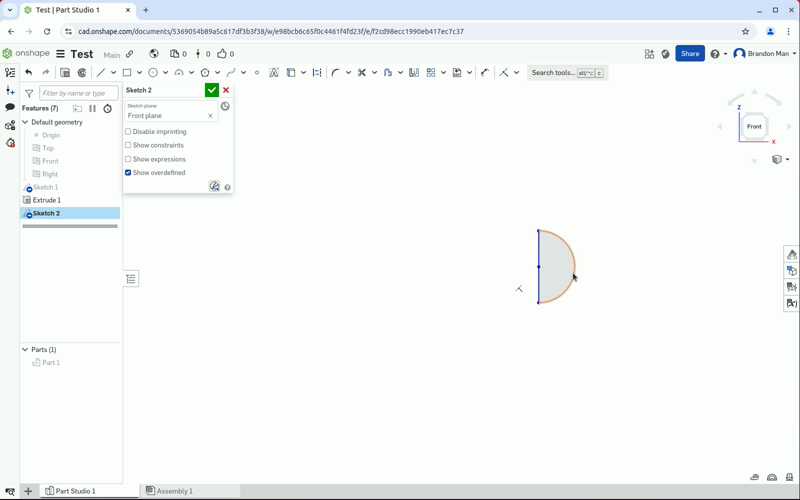
scroll(6)
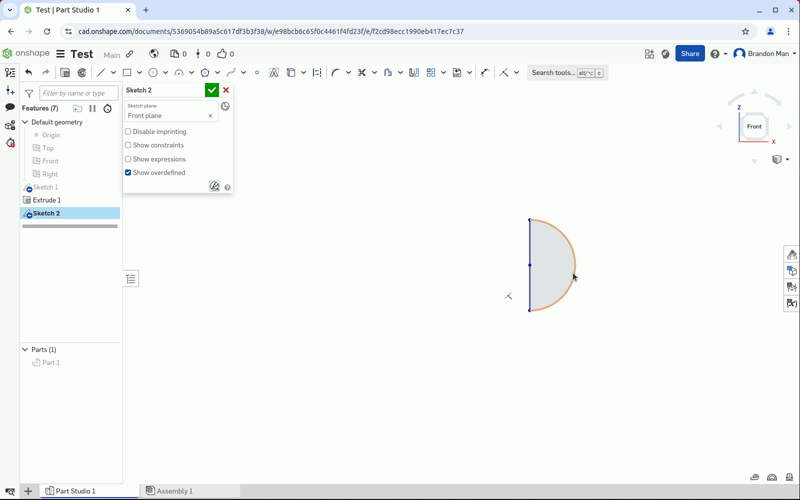
scroll(6)
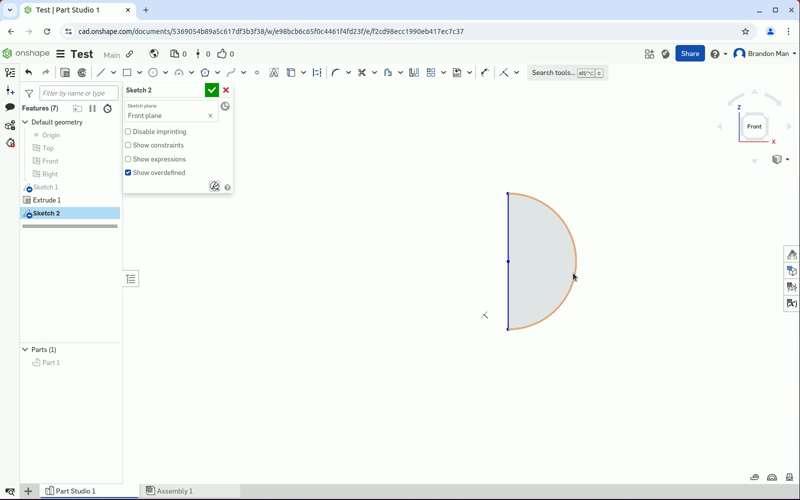
scroll(6)
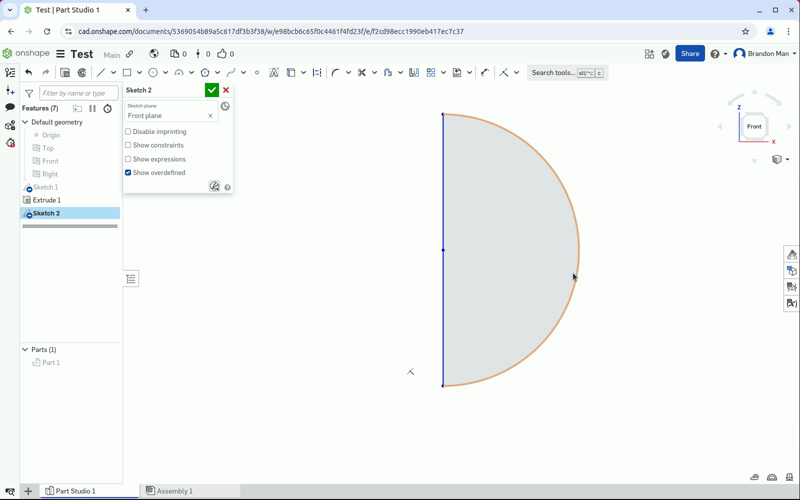
click(573, 272)
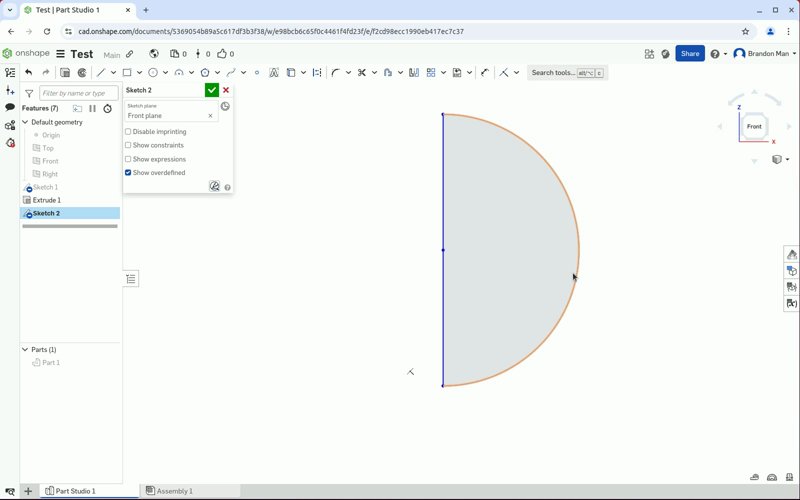
scroll(-6)
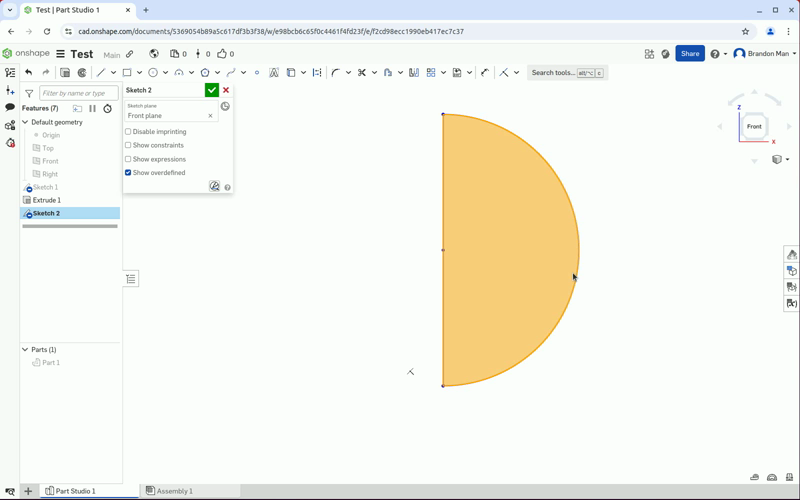
scroll(-6)
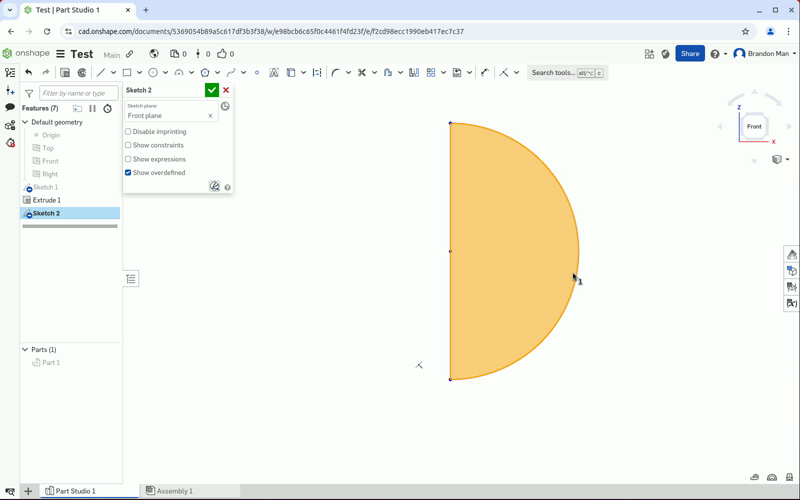
scroll(-6)
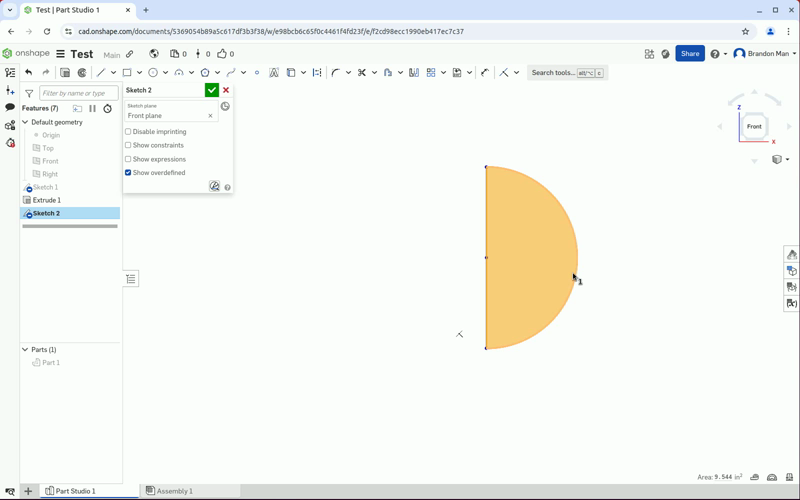
scroll(-6)
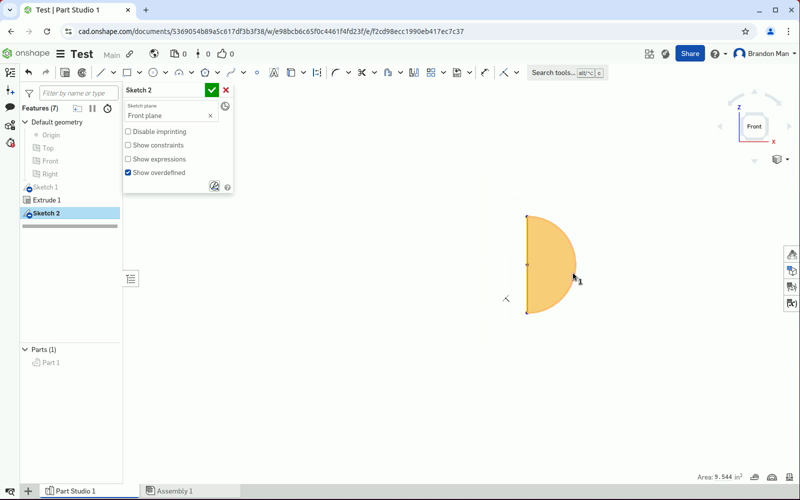
scroll(-6)
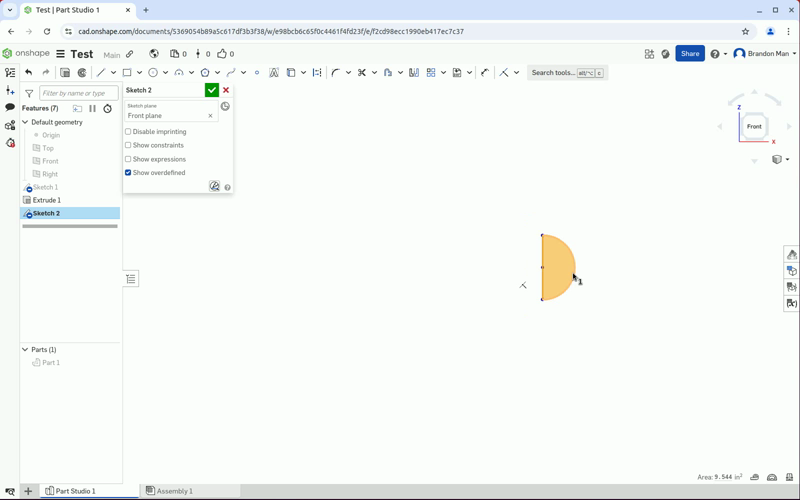
scroll(-6)
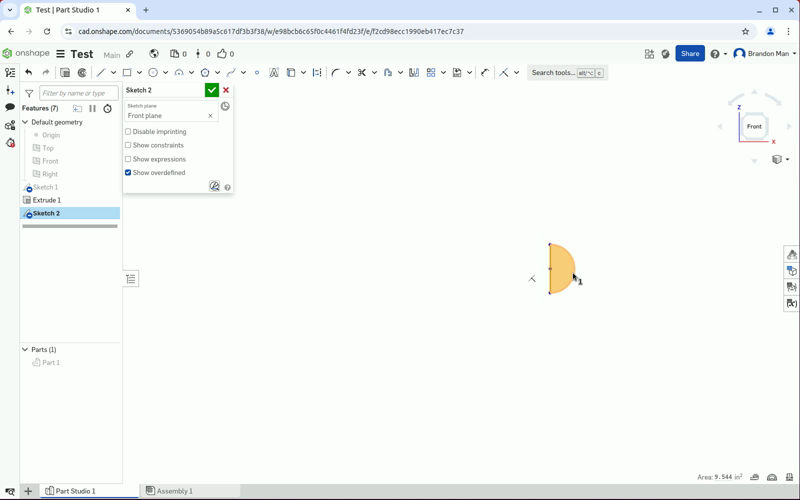
scroll(-6)
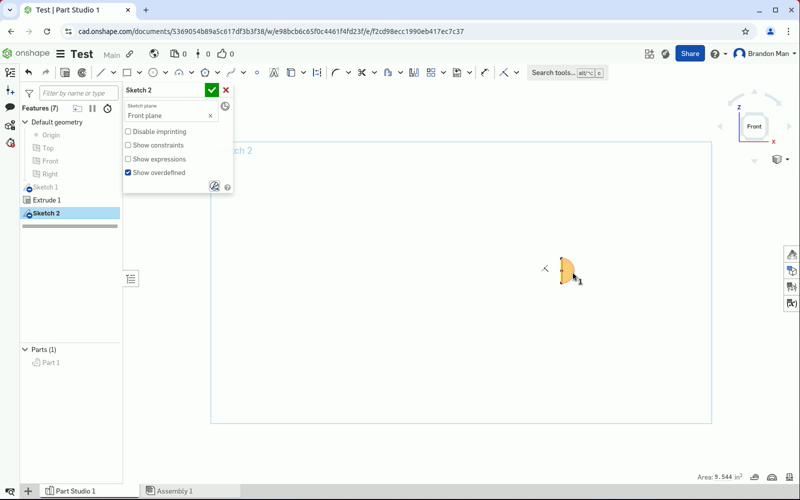
mouse_move(73, 352)
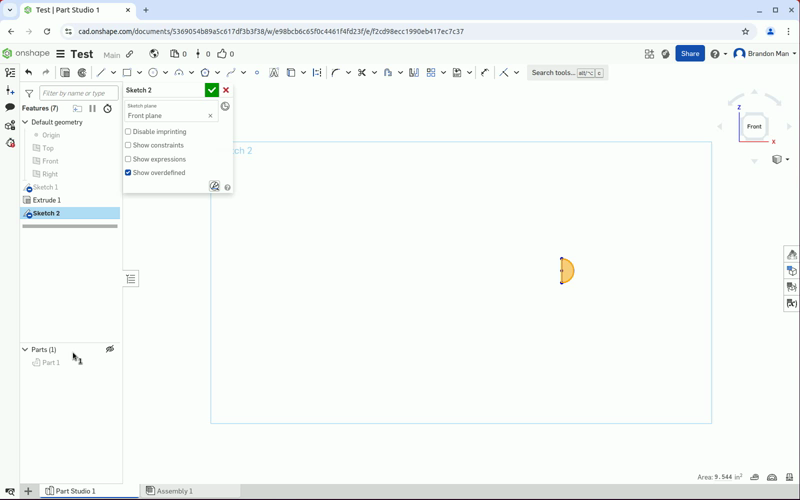
key(shift+y)
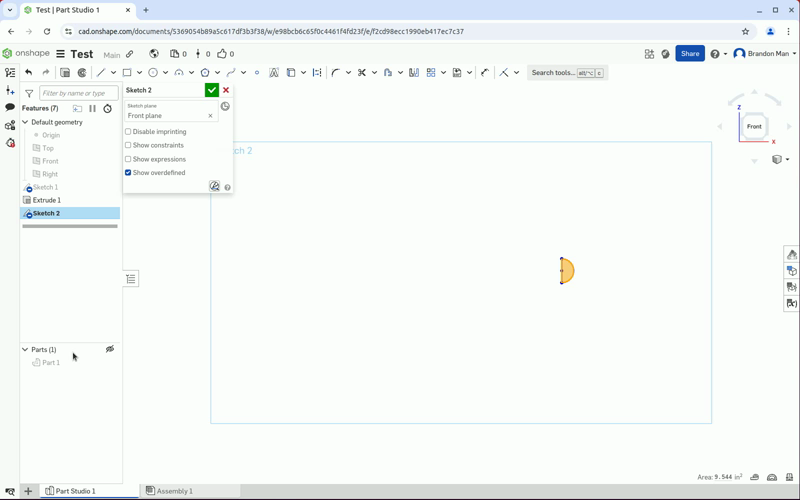
key(shift+e)
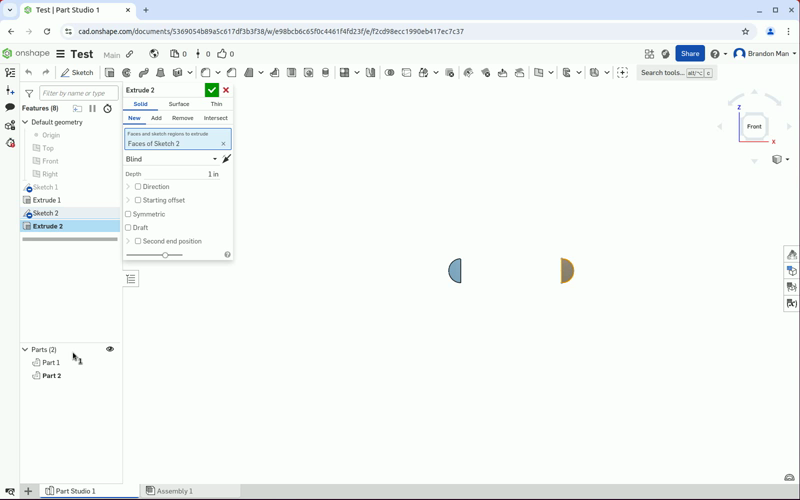
mouse_move(143, 106)
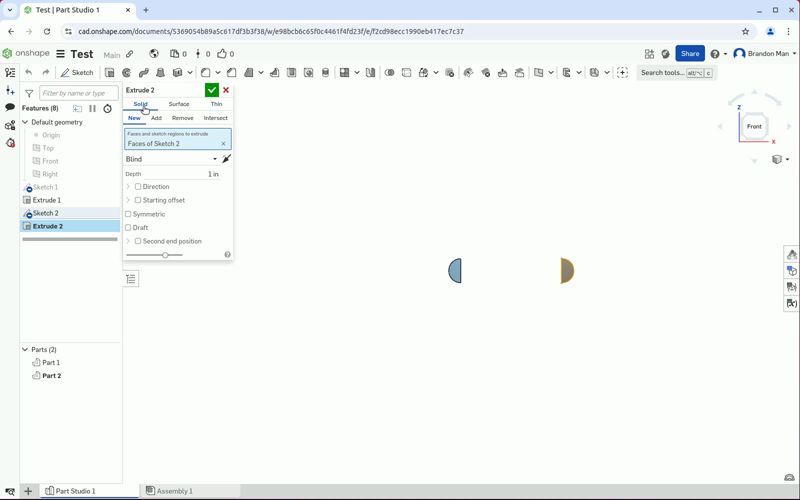
click(143, 106)
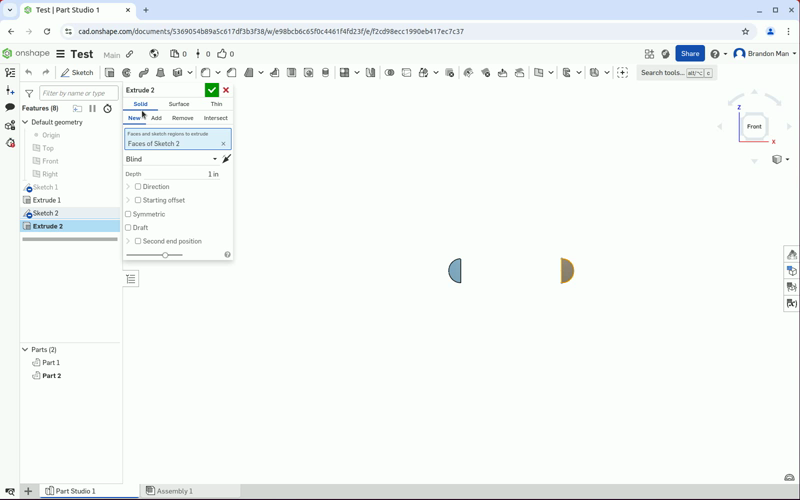
mouse_move(137, 120)
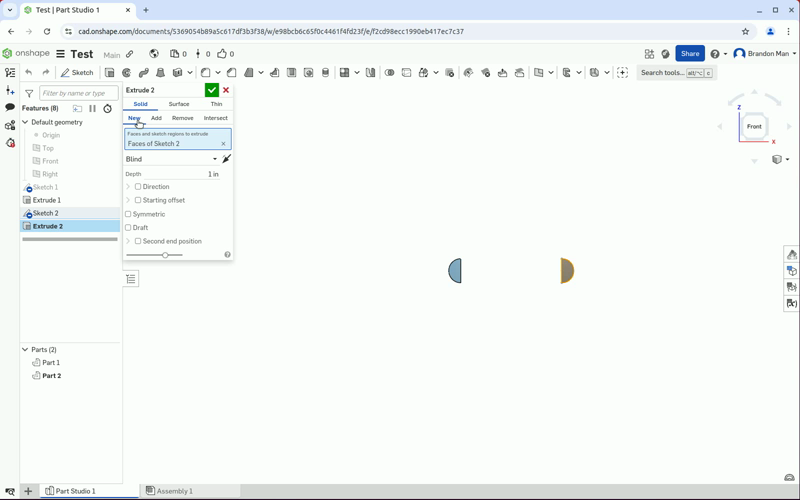
click(137, 120)
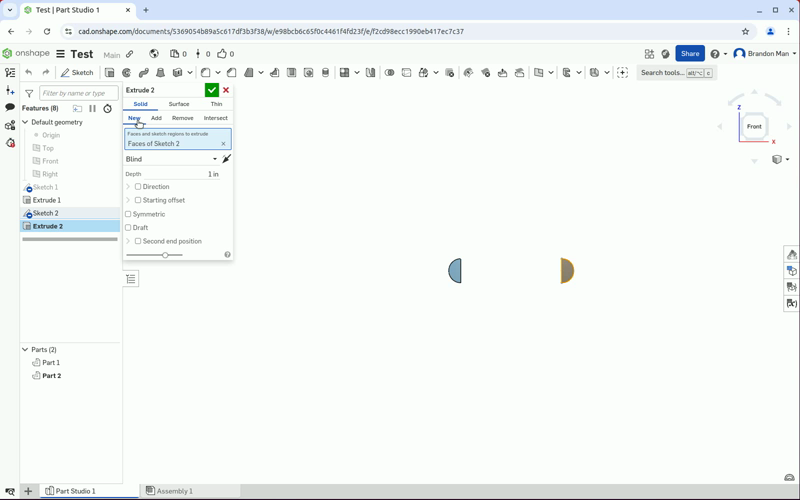
key(tab, 4)
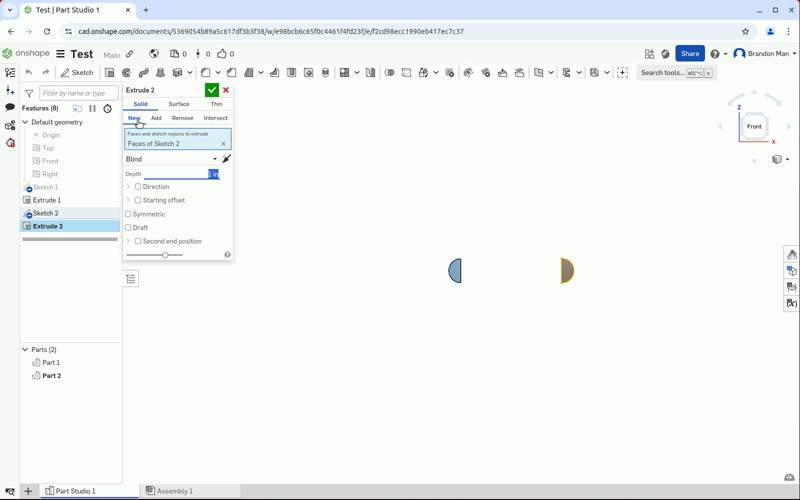
text(1.444)
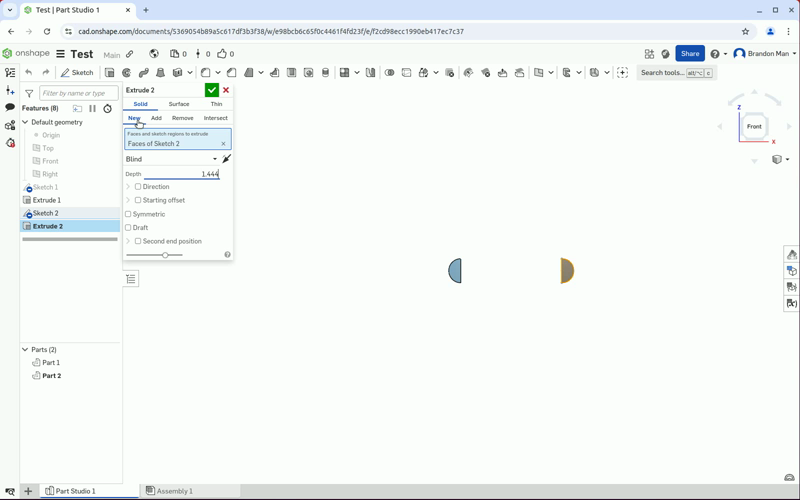
key(enter)
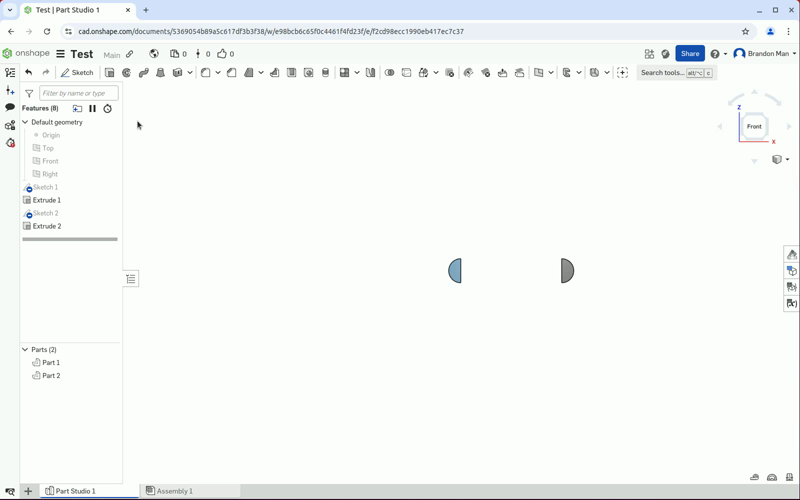
key(shift+h)
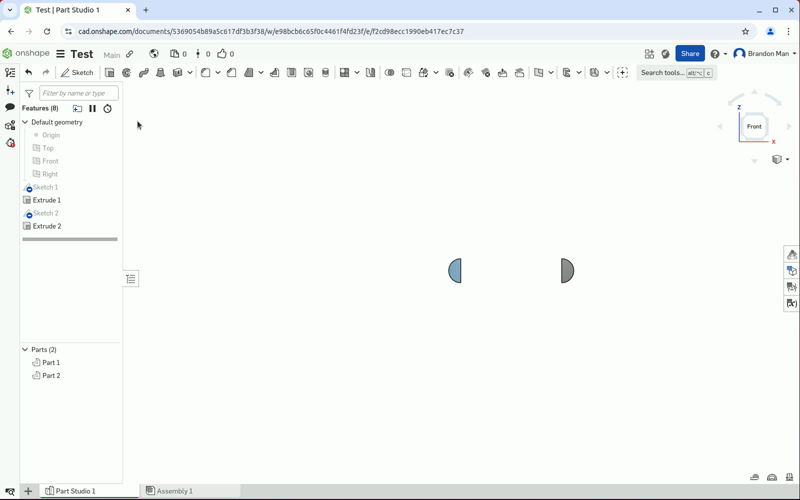
key(shift+h)
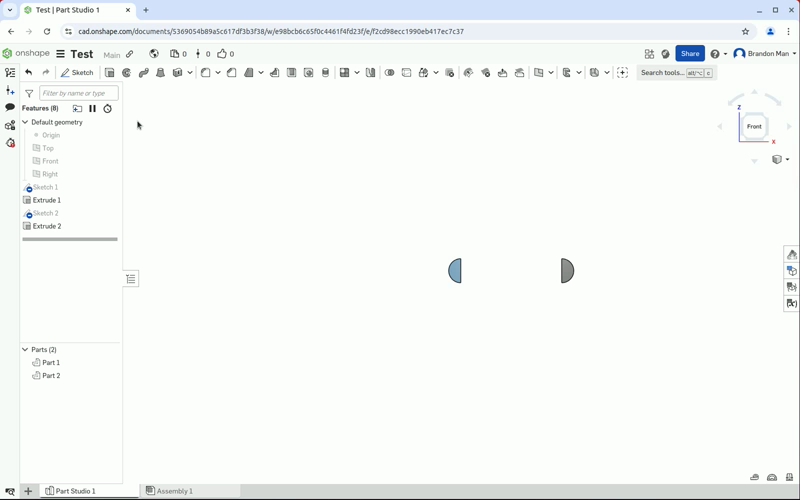
mouse_move(73, 189)
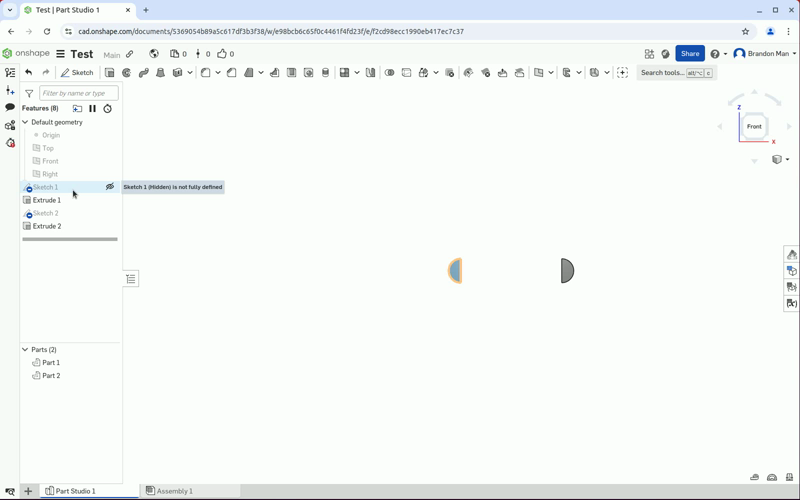
click(73, 189)
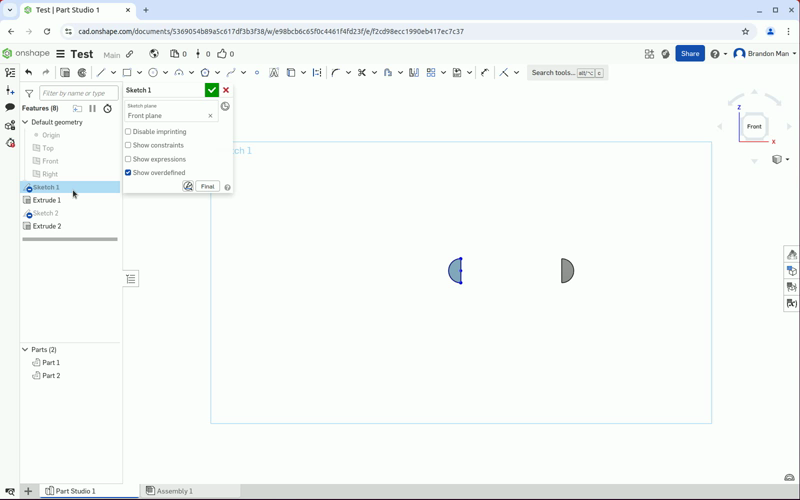
mouse_move(229, 92)
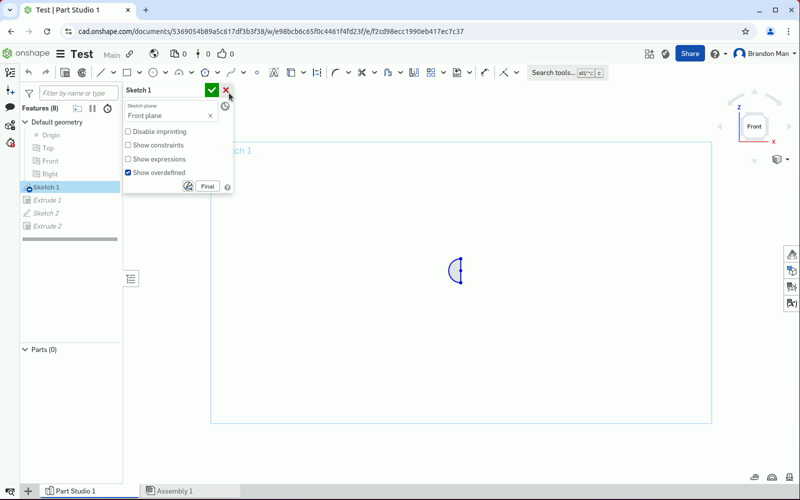
click(229, 92)
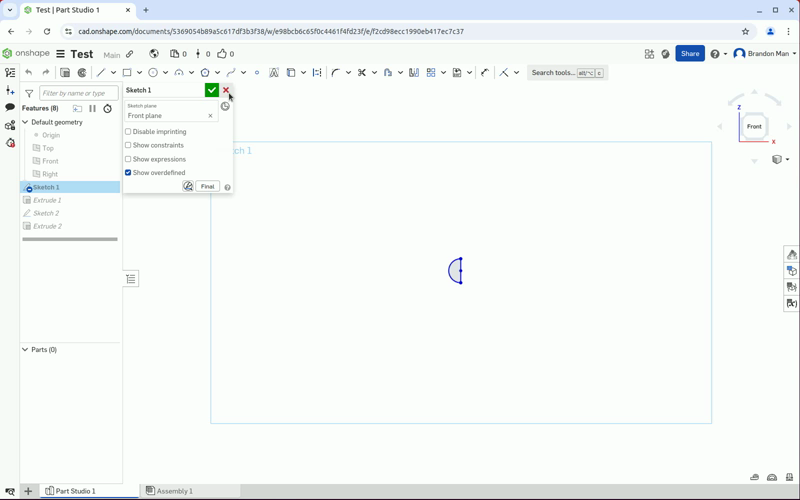
key(shift+s)
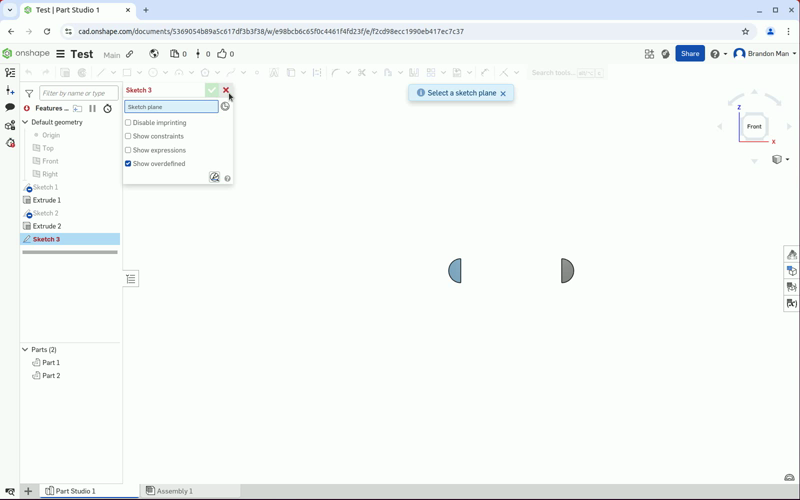
mouse_move(73, 163)
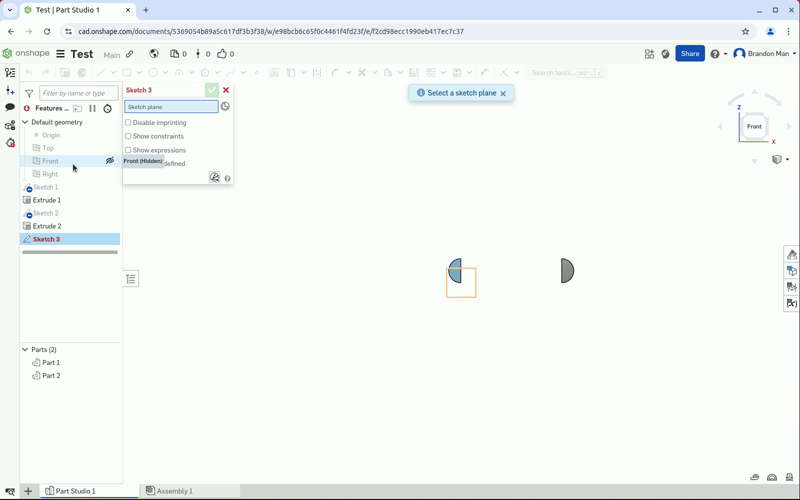
click(73, 163)
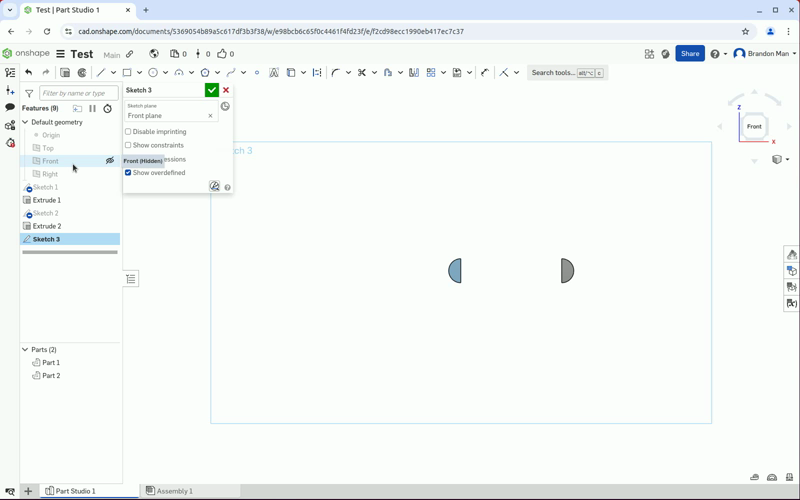
mouse_move(73, 352)
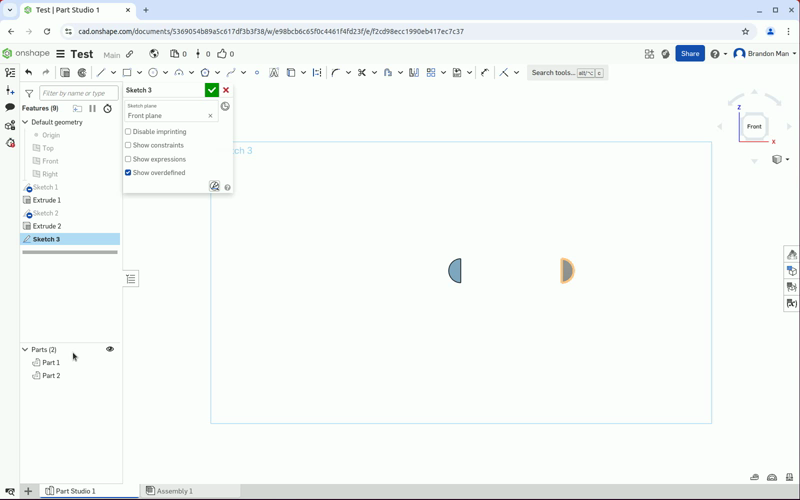
key(y)
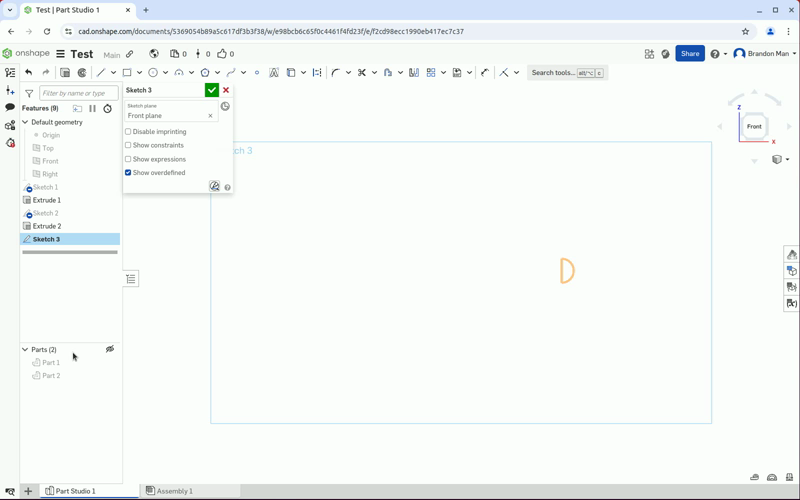
key(l)
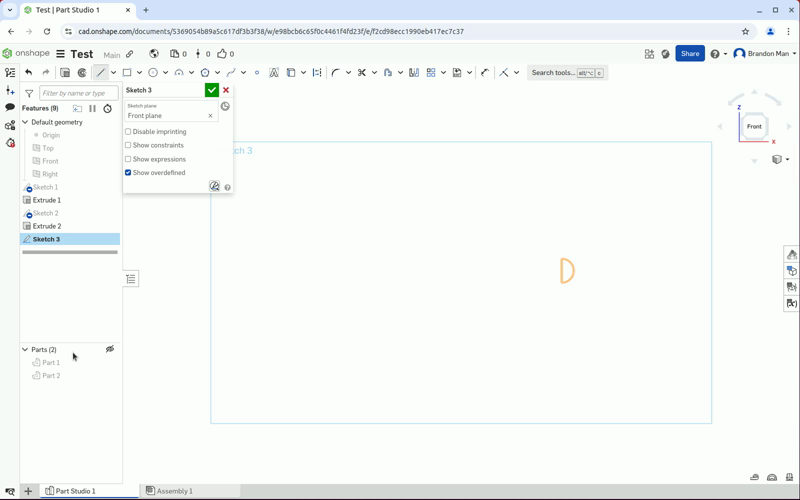
key_down(shift)
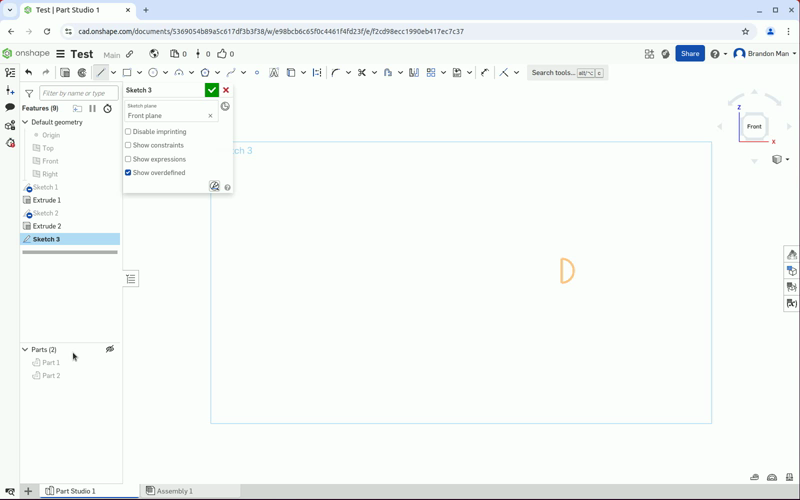
mouse_move(460, 282)
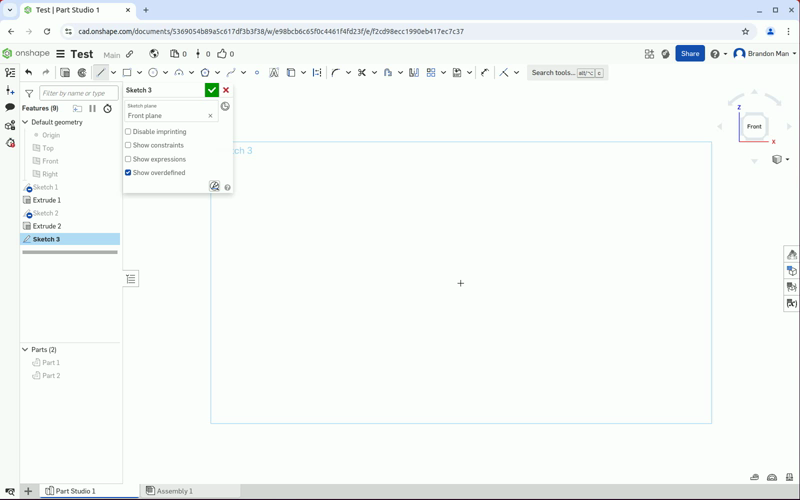
click(460, 282)
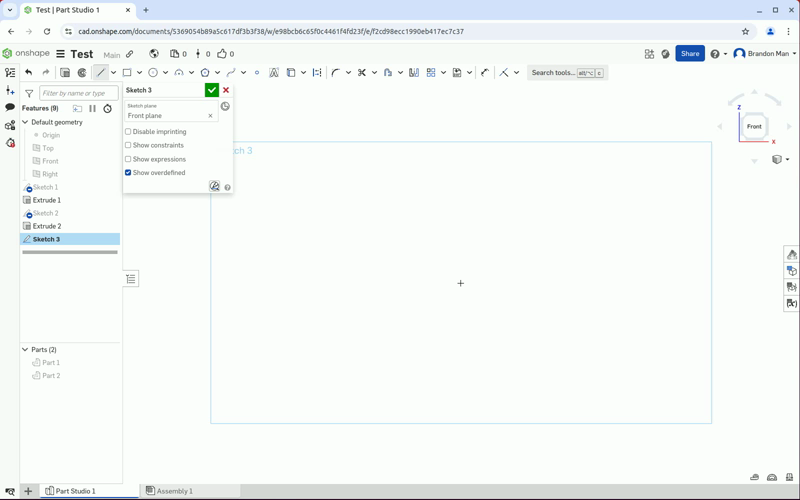
key_up(shift)
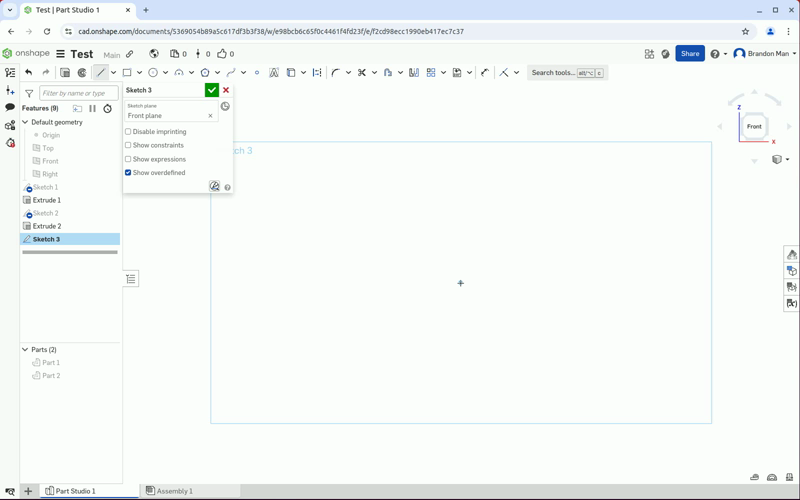
key_down(shift)
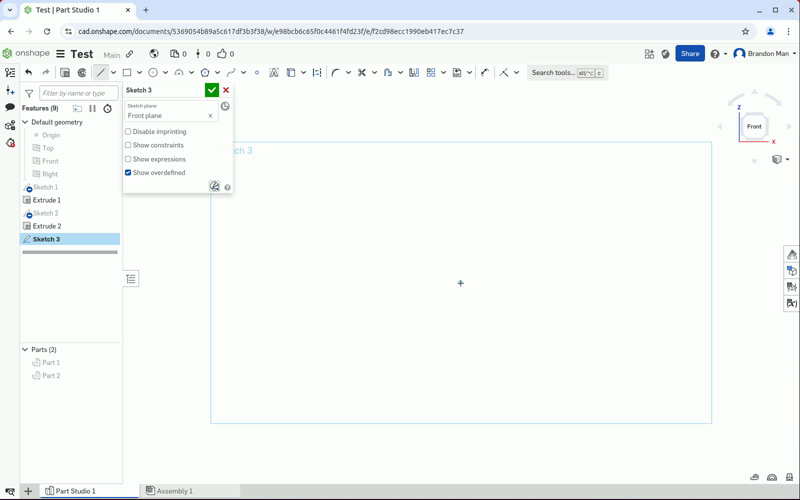
mouse_move(561, 282)
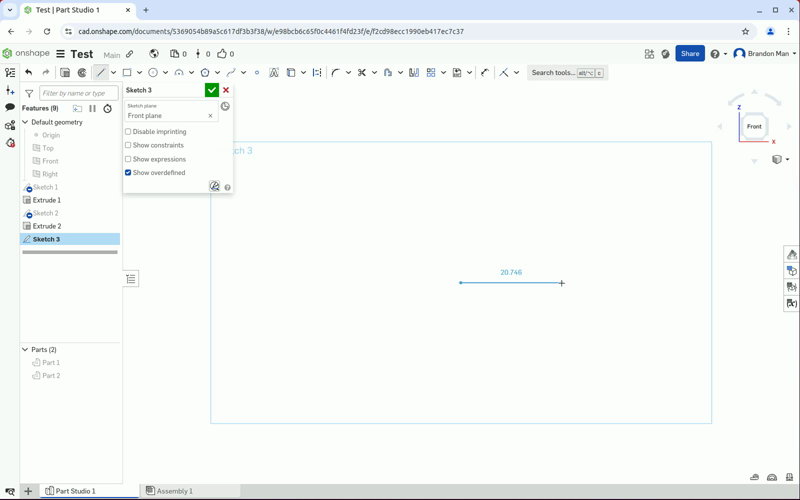
click(561, 282)
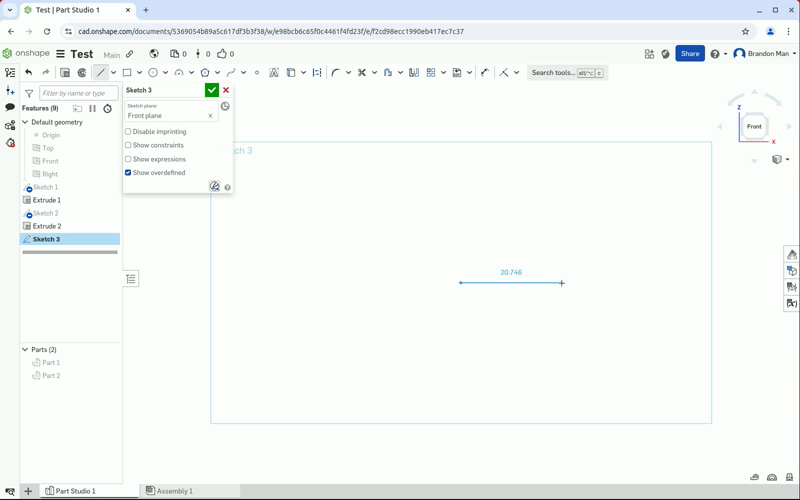
key_up(shift)
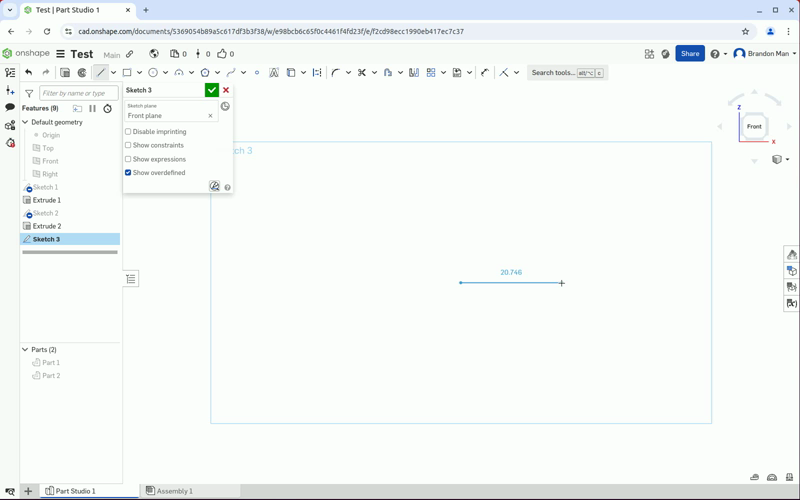
key_down(shift)
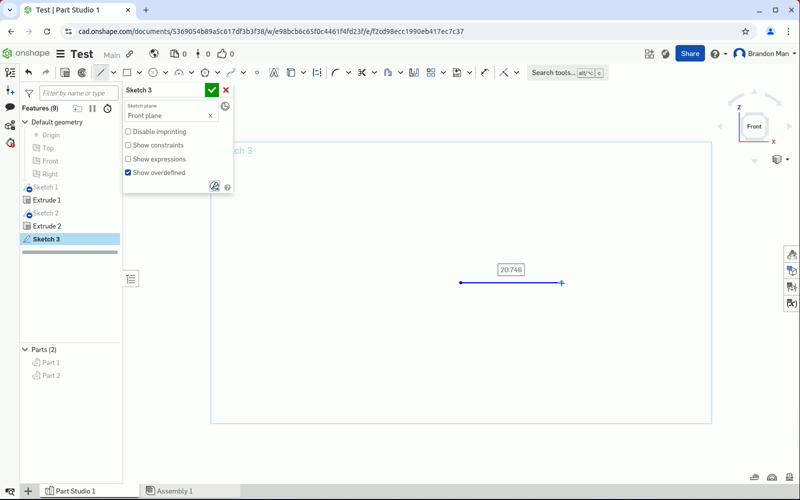
mouse_move(589, 282)
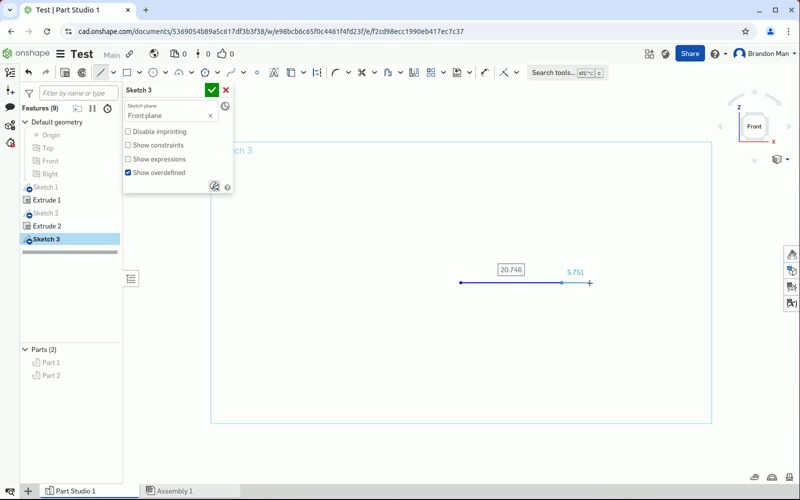
mouse_move(561, 258)
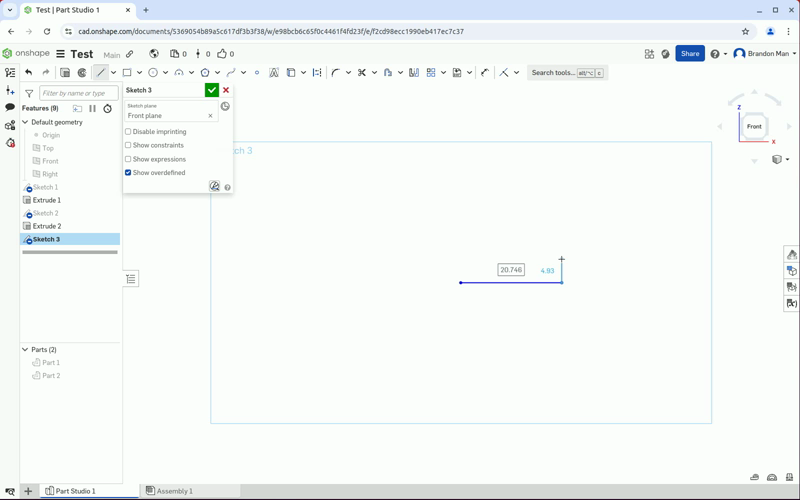
click(561, 258)
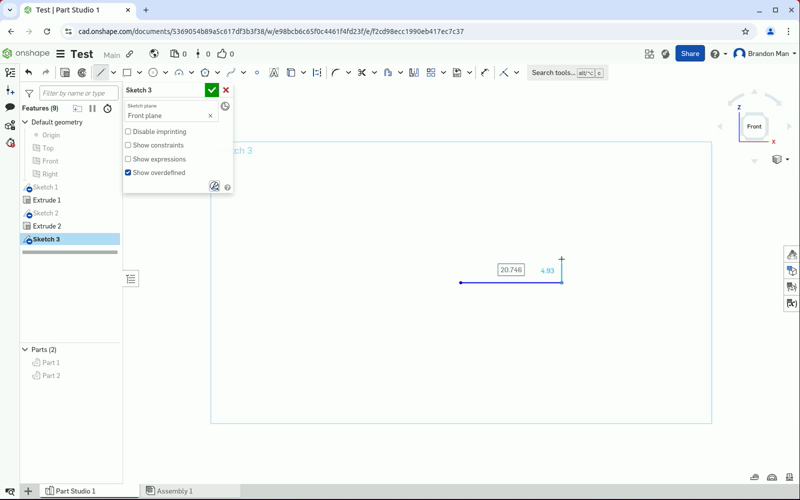
key_up(shift)
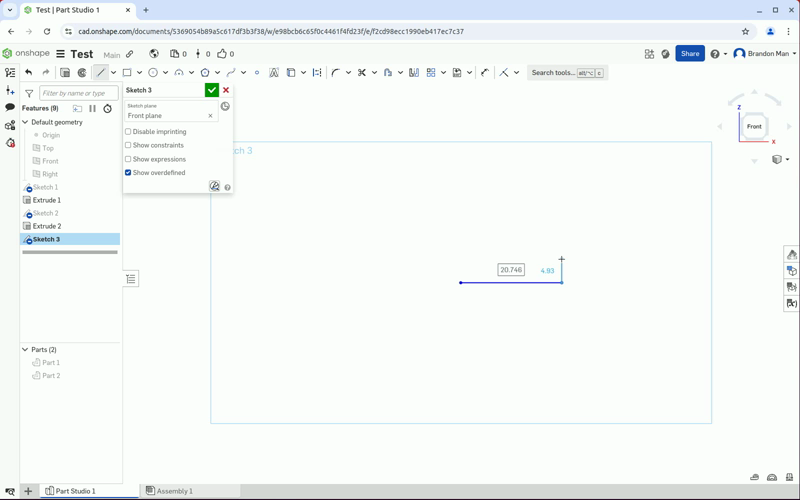
key_down(shift)
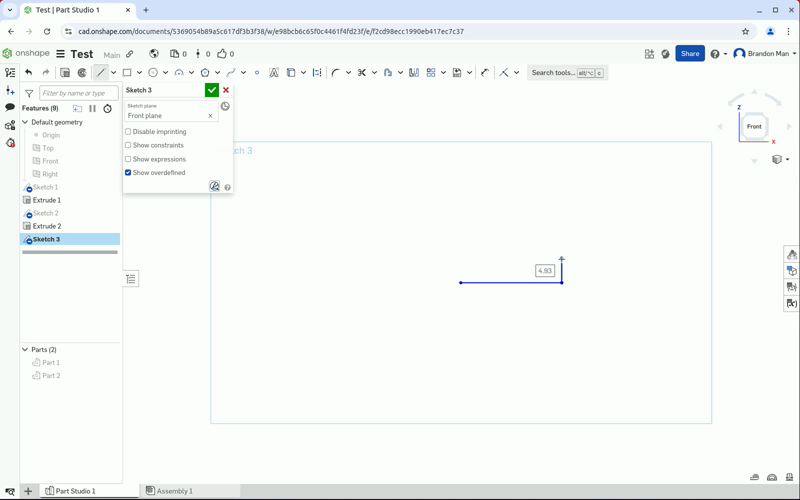
mouse_move(460, 258)
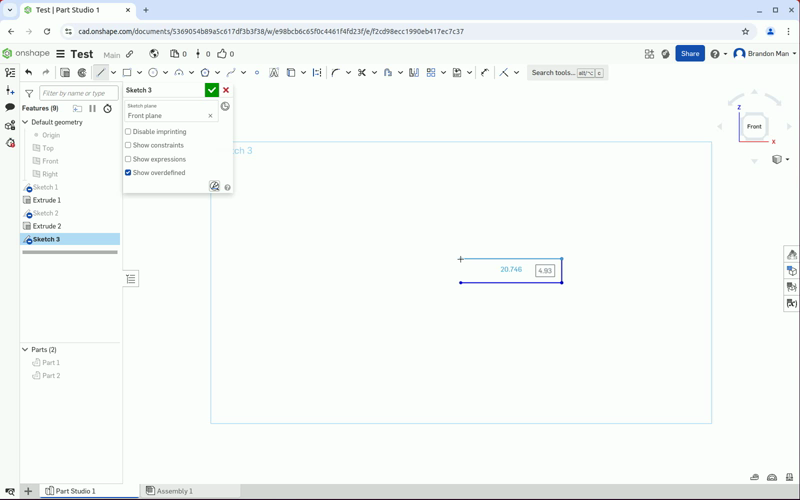
click(460, 258)
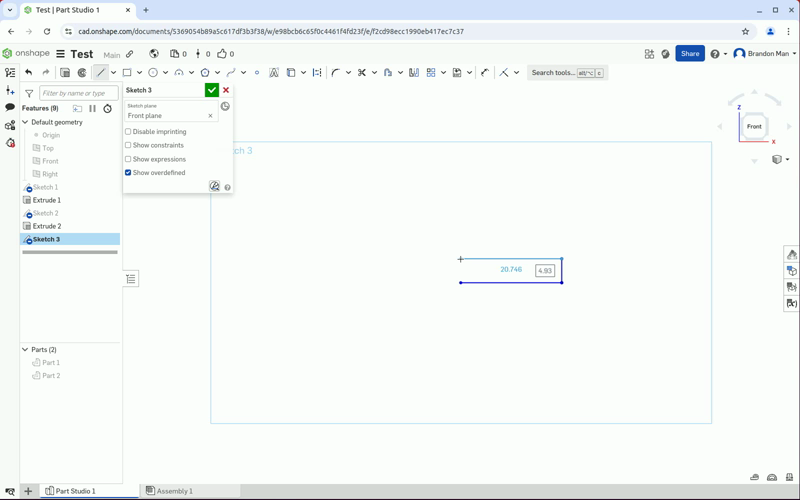
key_up(shift)
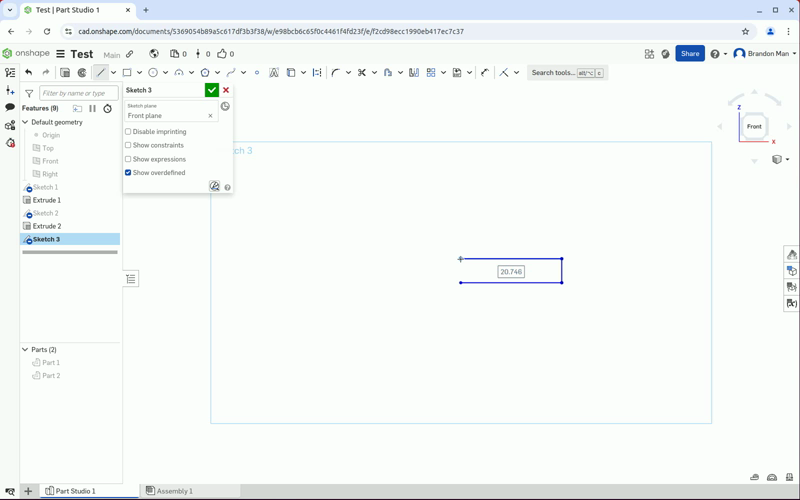
mouse_move(490, 258)
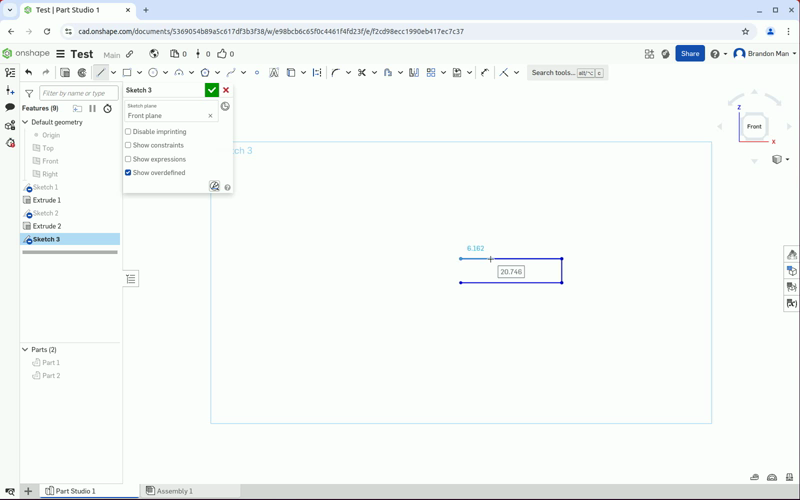
key_down(shift)
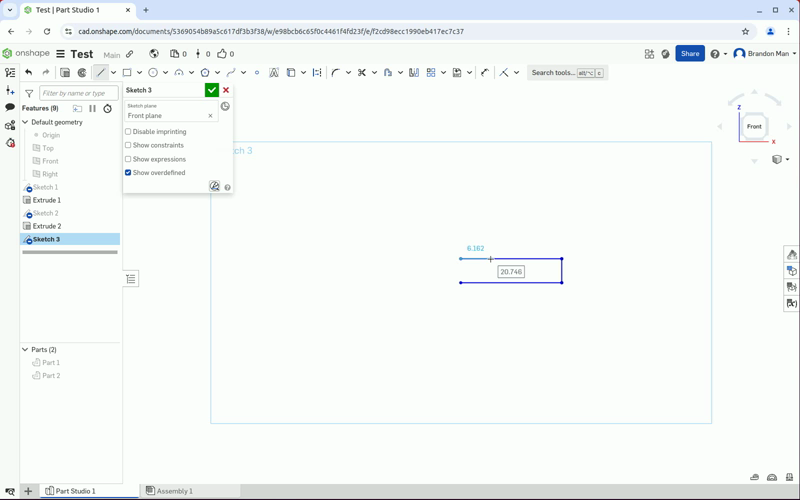
mouse_move(460, 282)
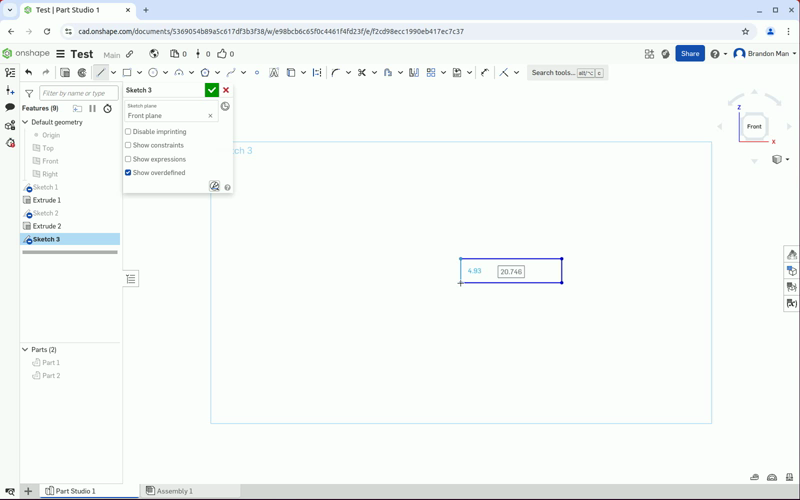
key_up(shift)
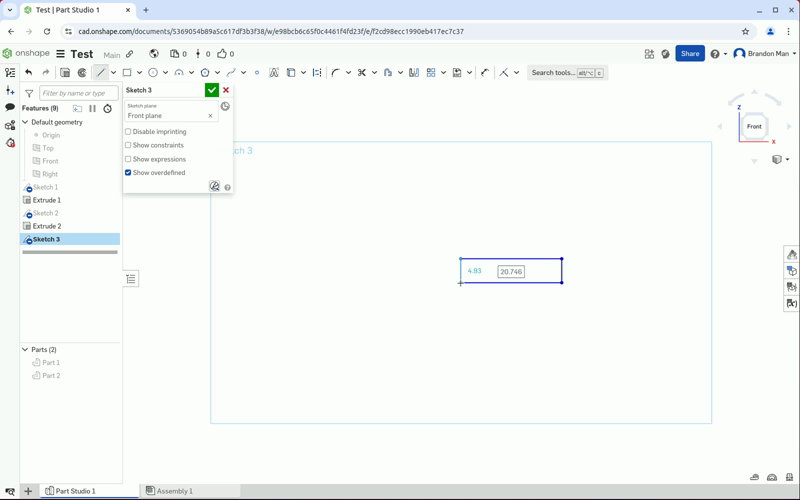
click(460, 282)
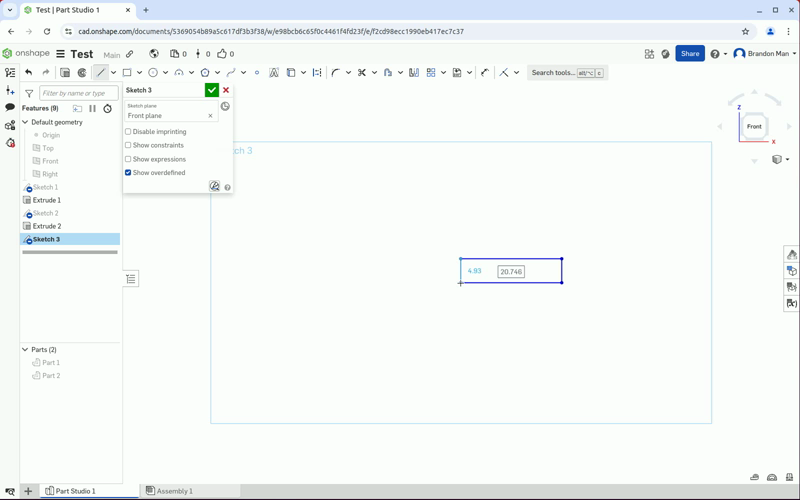
key(esc)
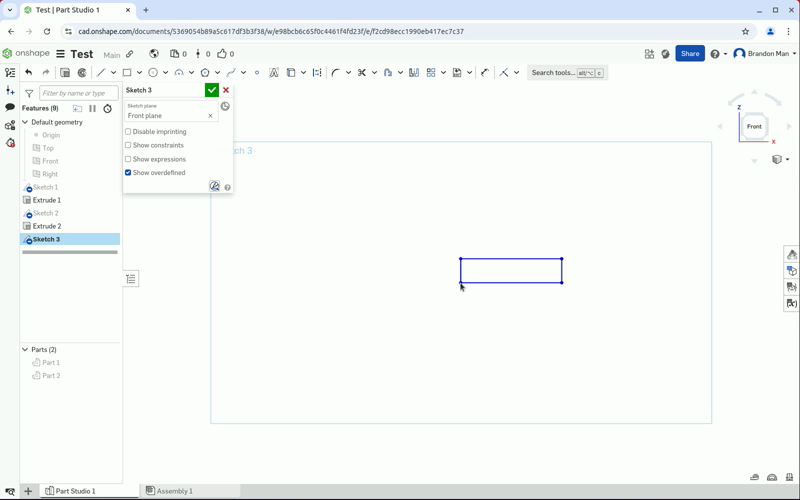
mouse_move(542, 262)
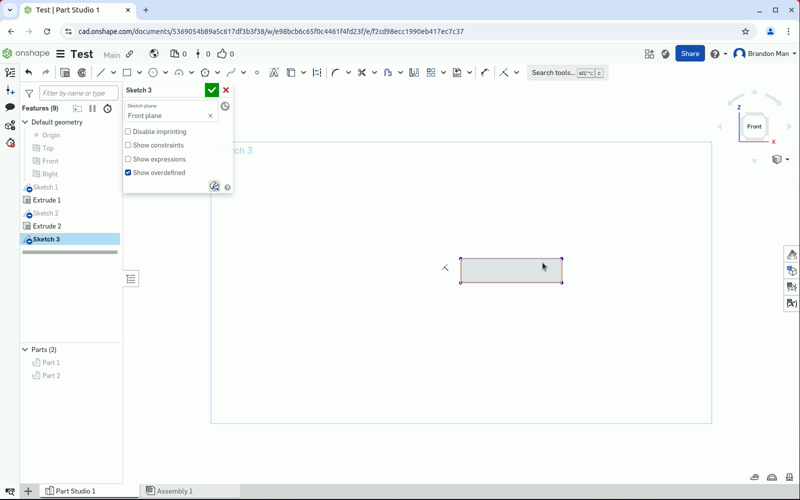
click(542, 262)
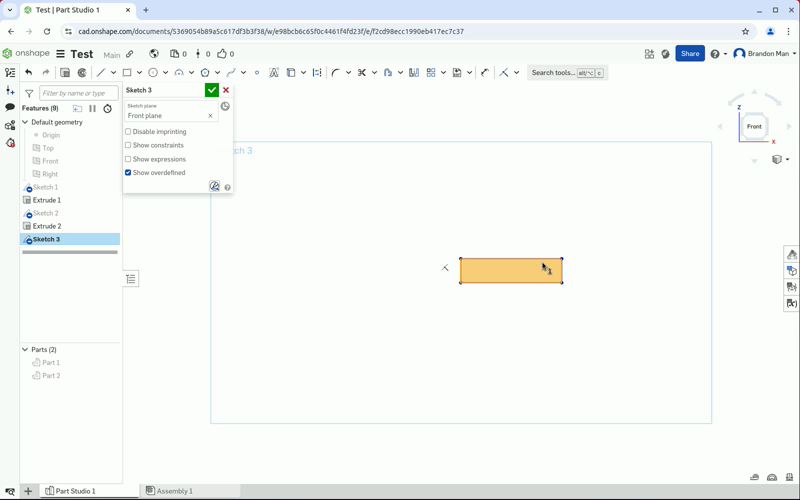
mouse_move(73, 352)
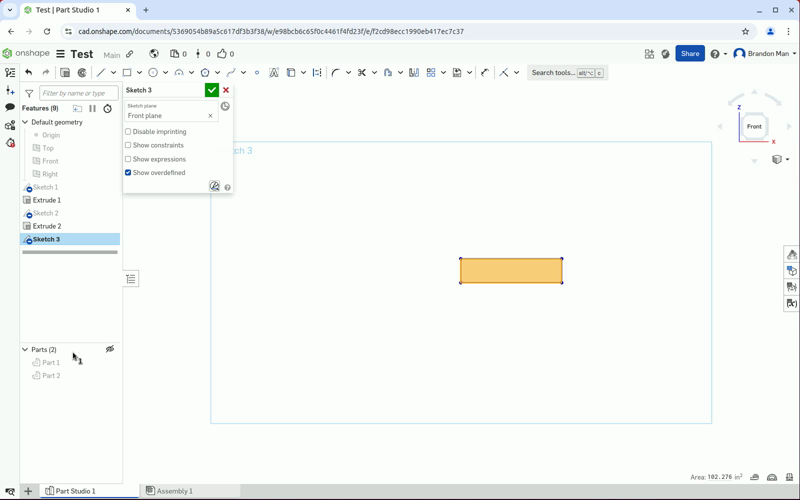
key(shift+y)
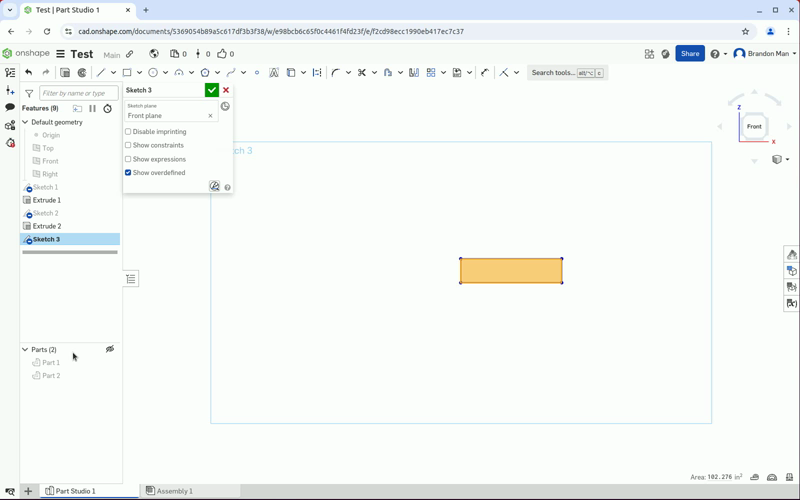
key(shift+e)
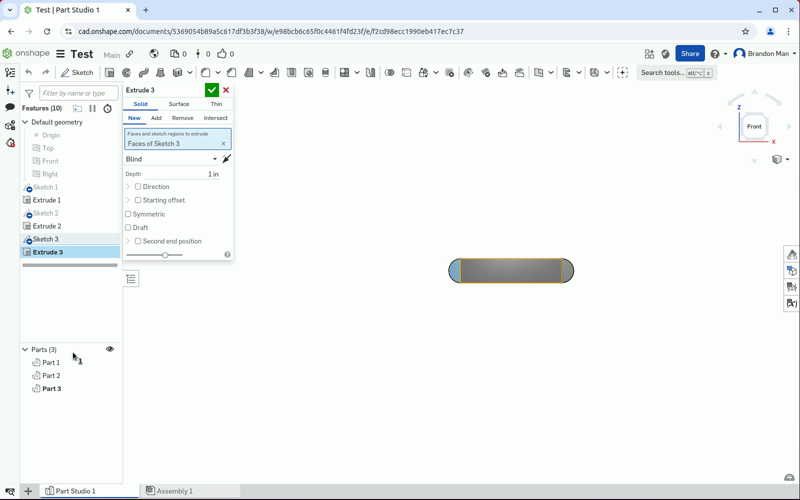
mouse_move(143, 106)
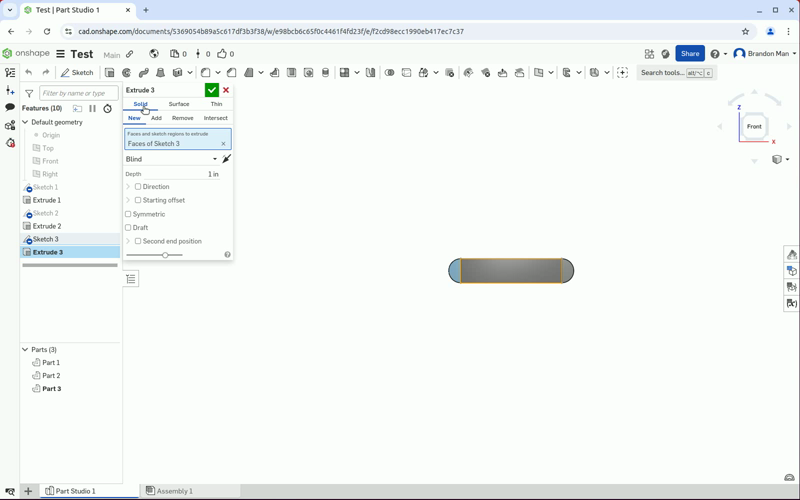
click(143, 106)
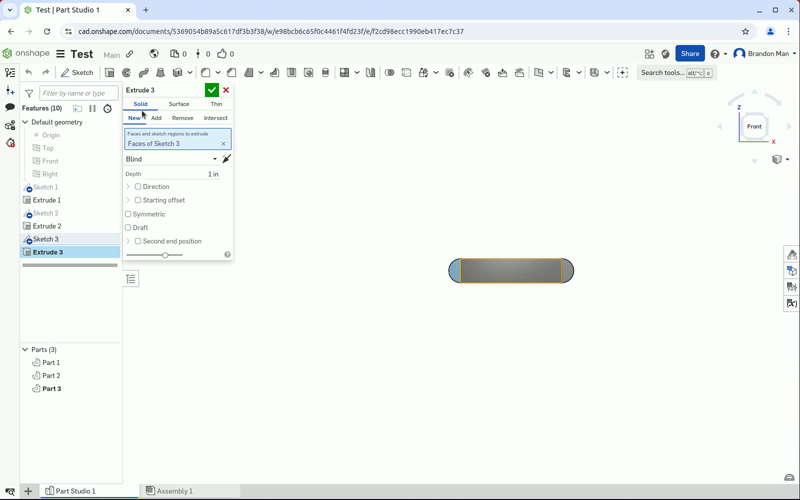
mouse_move(137, 120)
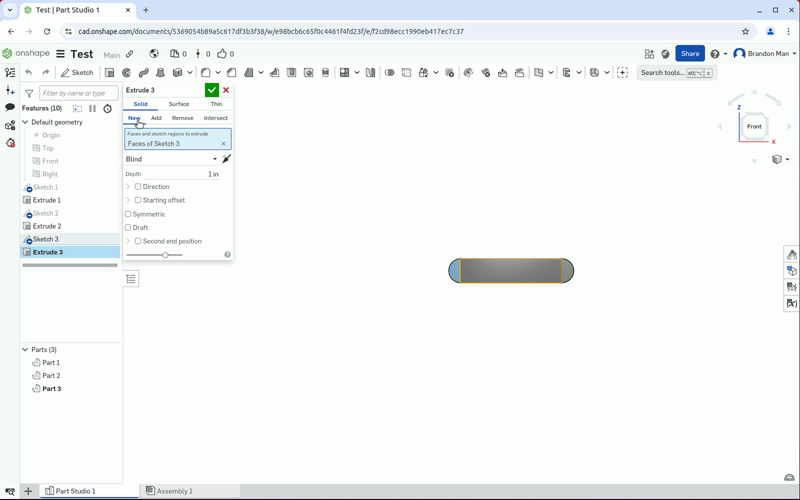
click(137, 120)
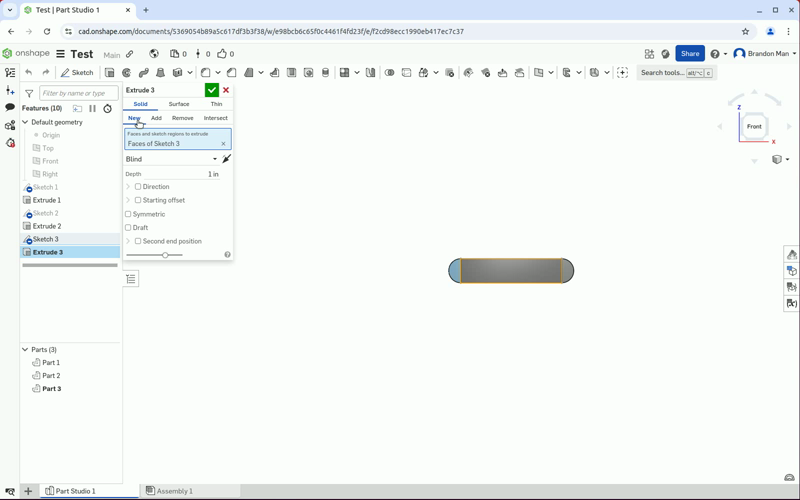
key(tab, 4)
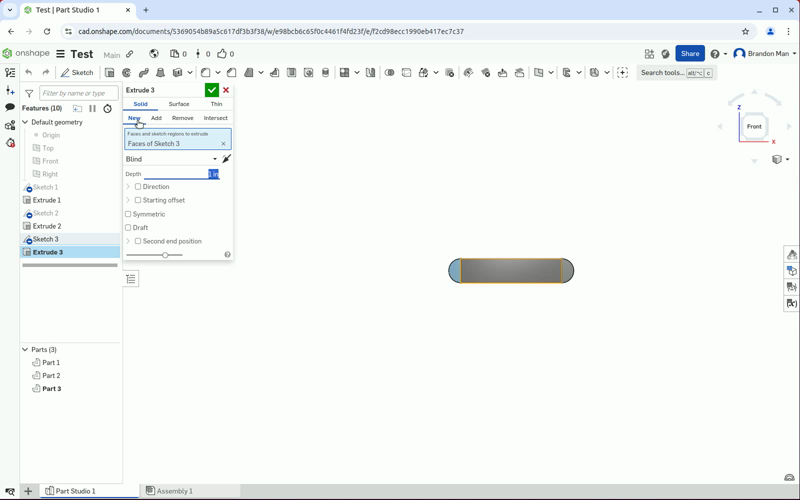
text(1.444)
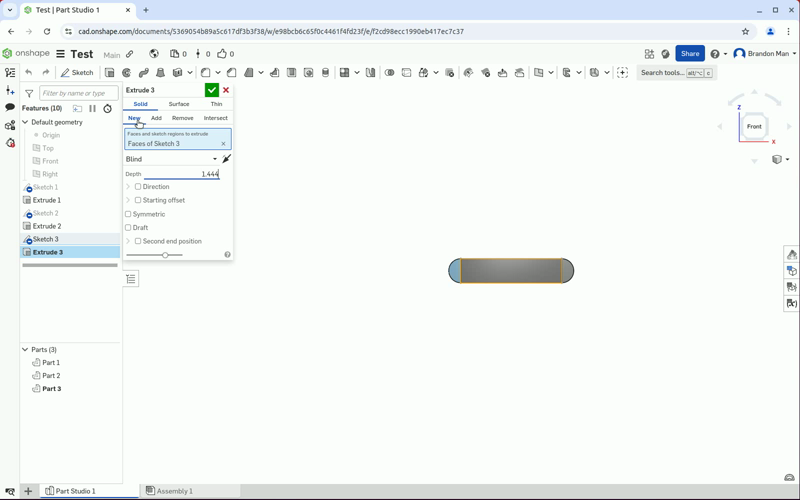
key(enter)
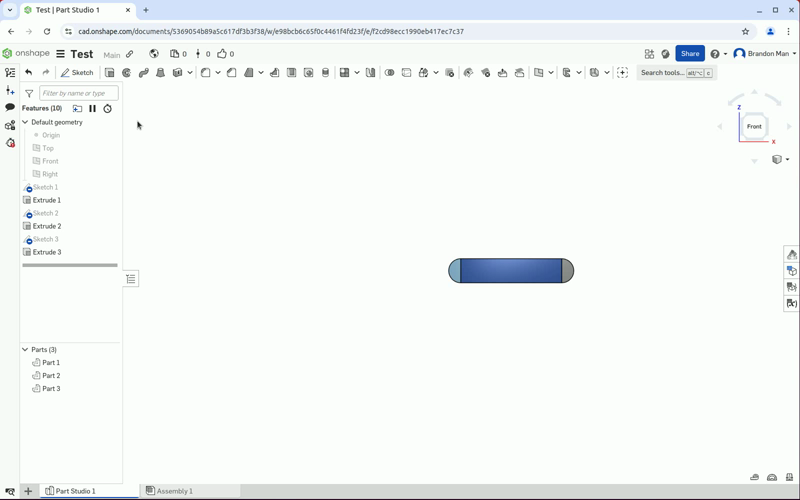
key(shift+h)
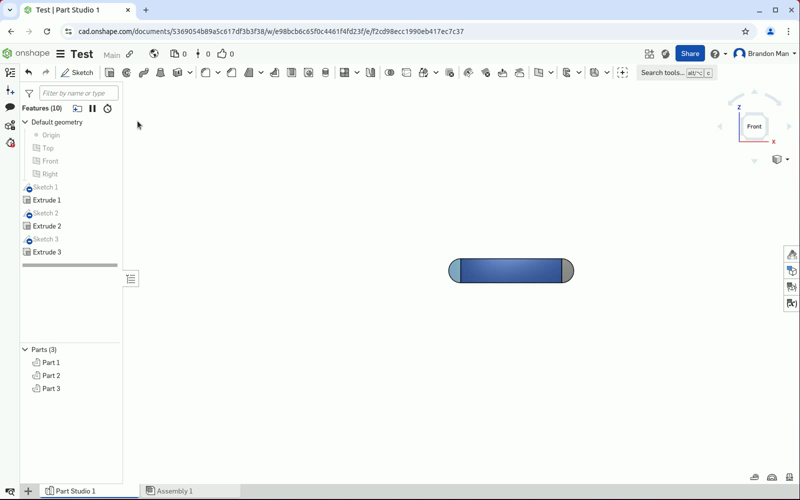
key(shift+h)
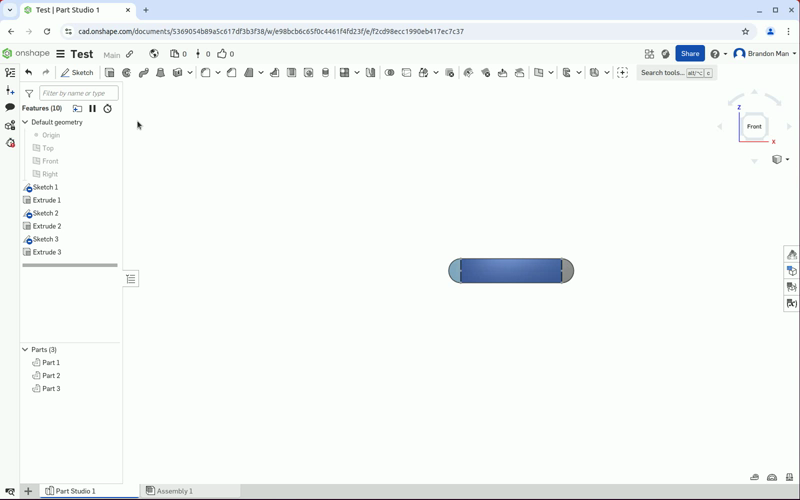
key(shift+7)
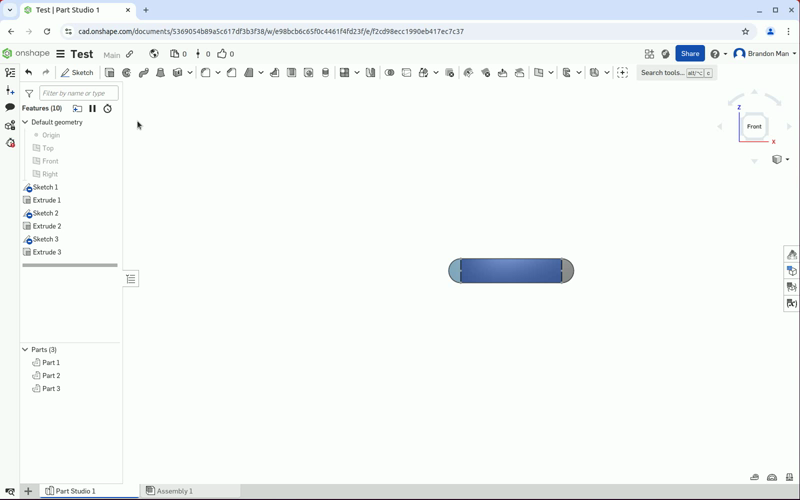
key(left, 2)
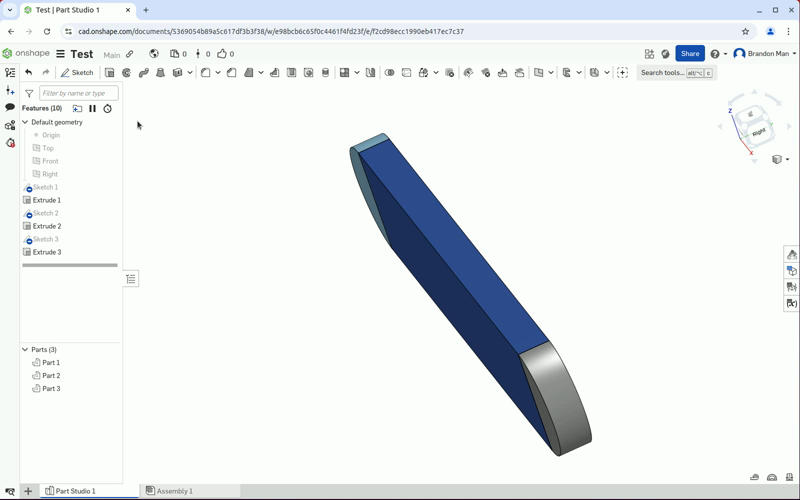
key(down, 2)
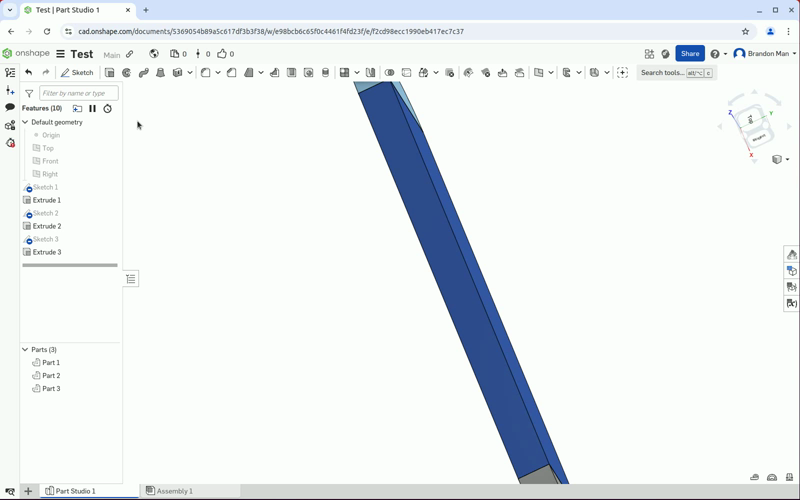
key(up, 2)
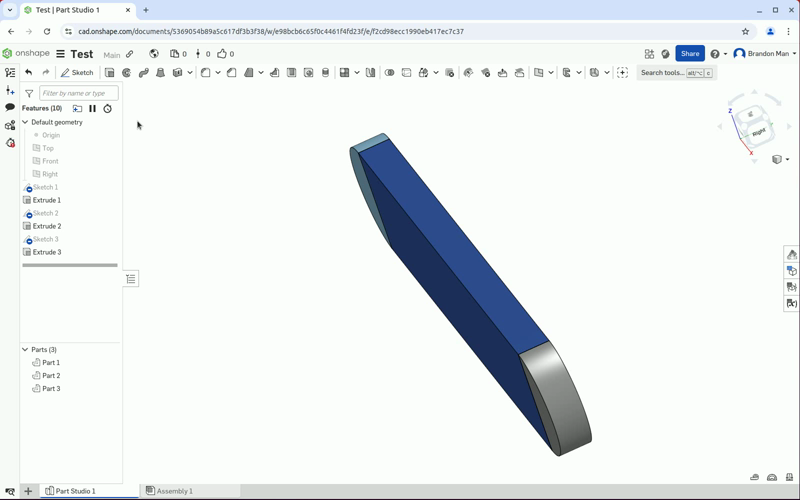
key(right, 2)
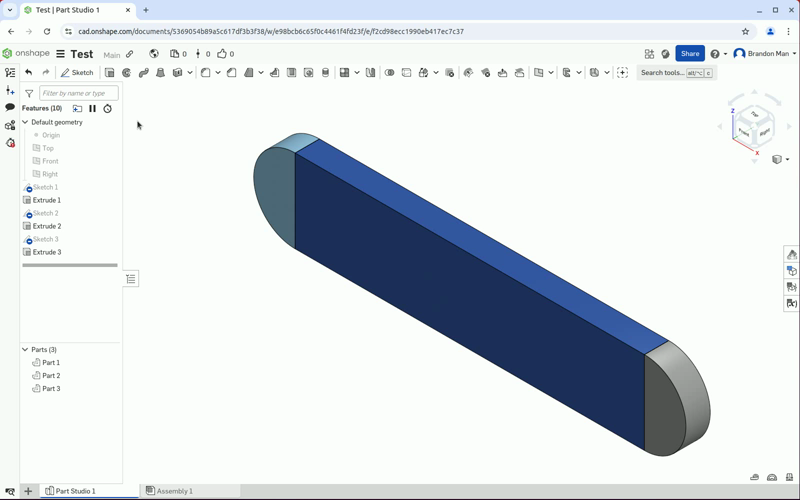
mouse_move(73, 189)
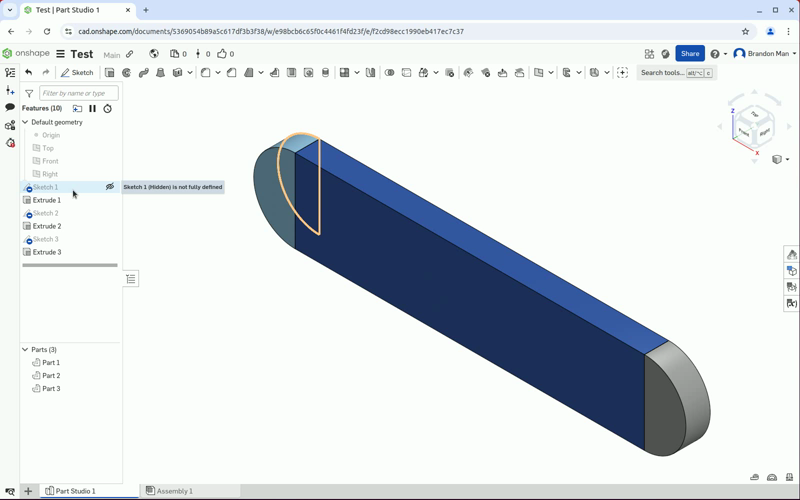
click(73, 189)